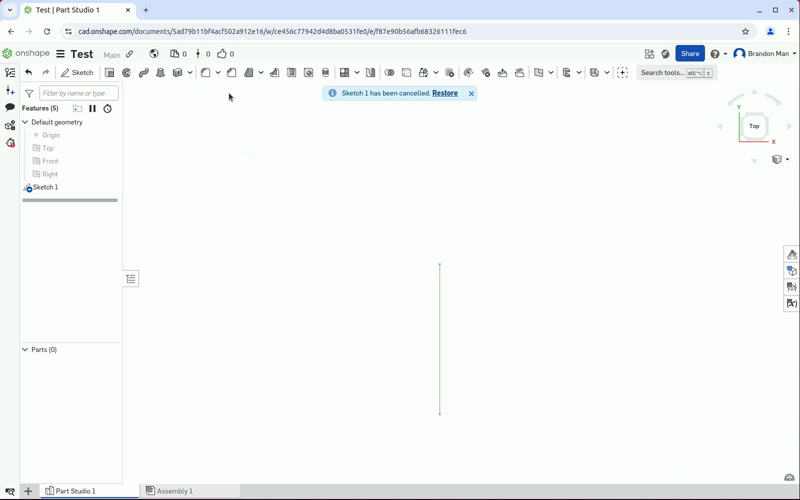
key(shift+h)
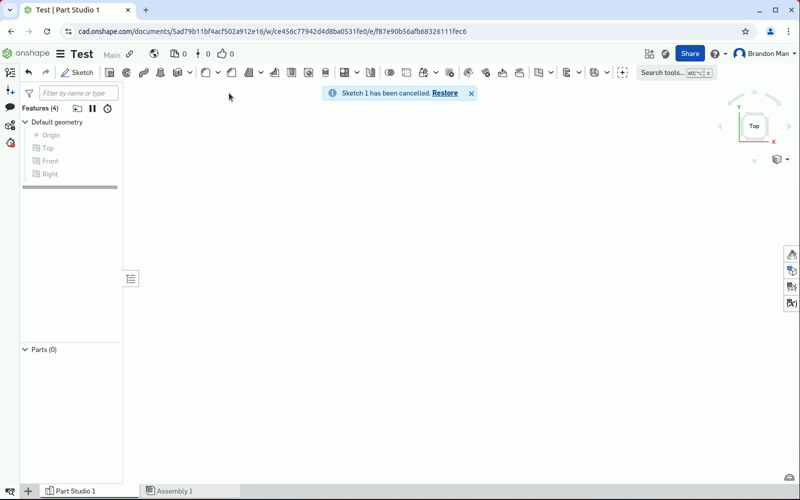
mouse_move(73, 352)
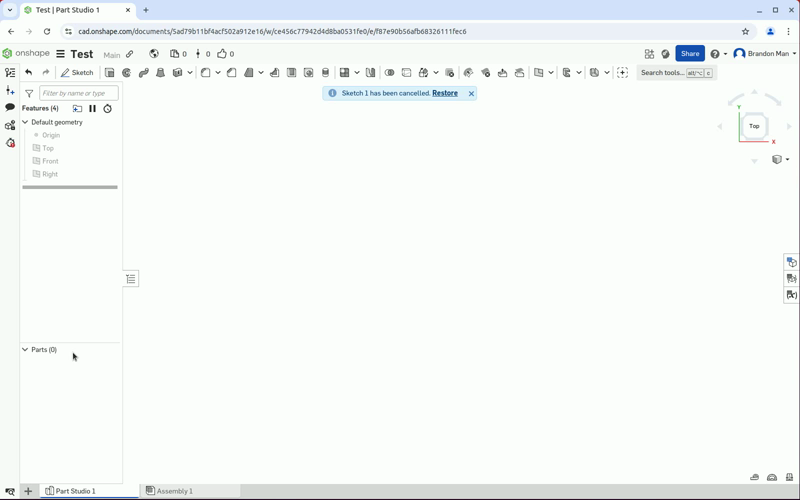
key(y)
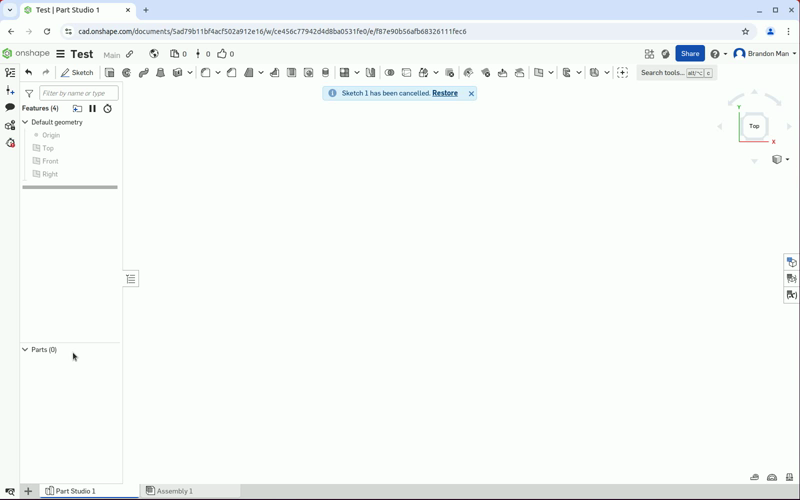
key(shift+p)
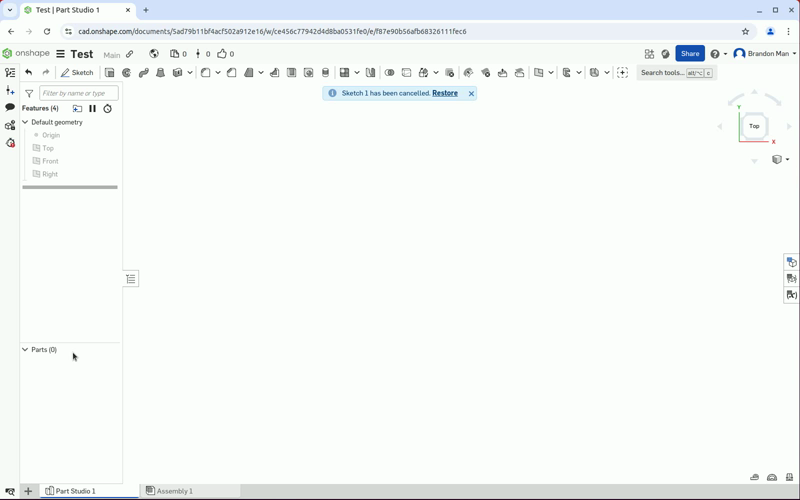
key(space)
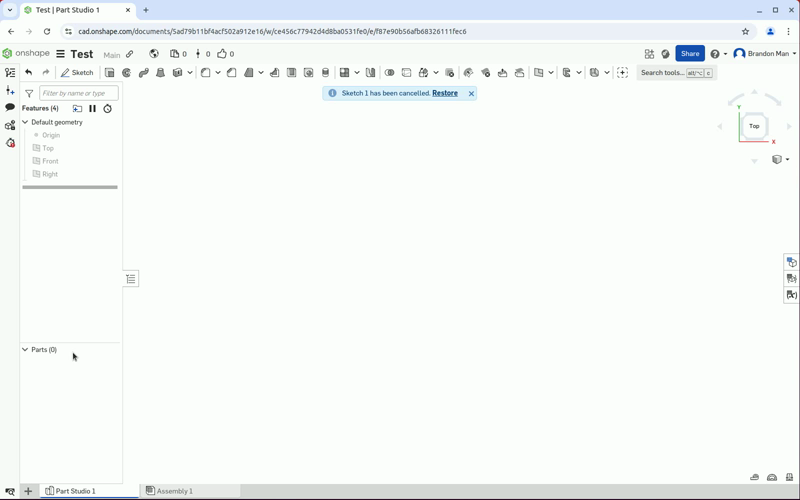
key_down(shift)
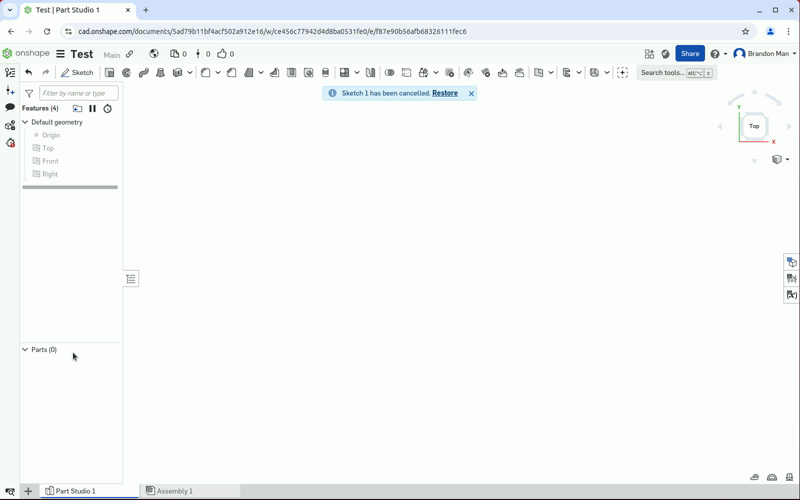
key(up)
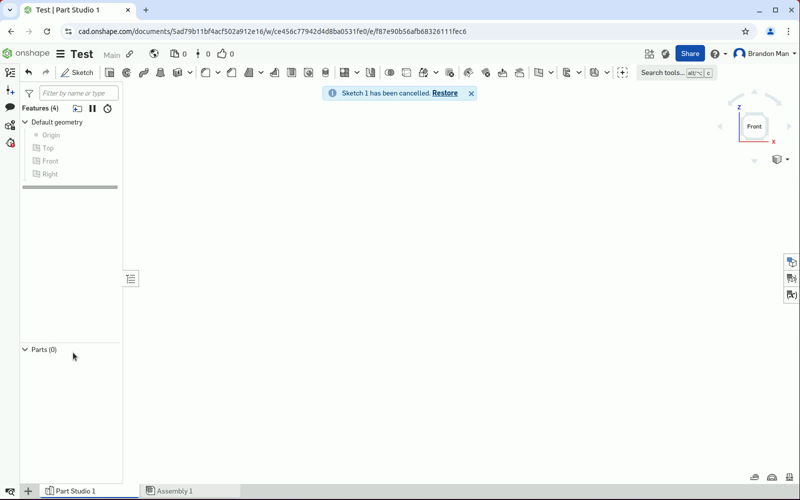
key_up(shift)
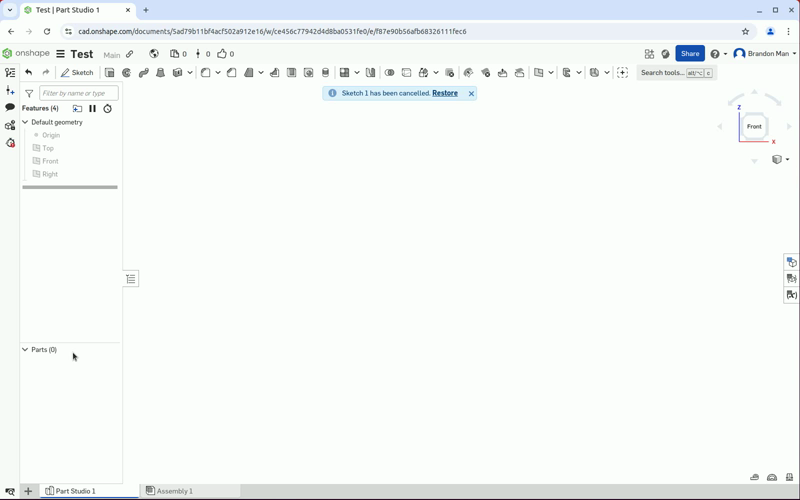
mouse_move(73, 352)
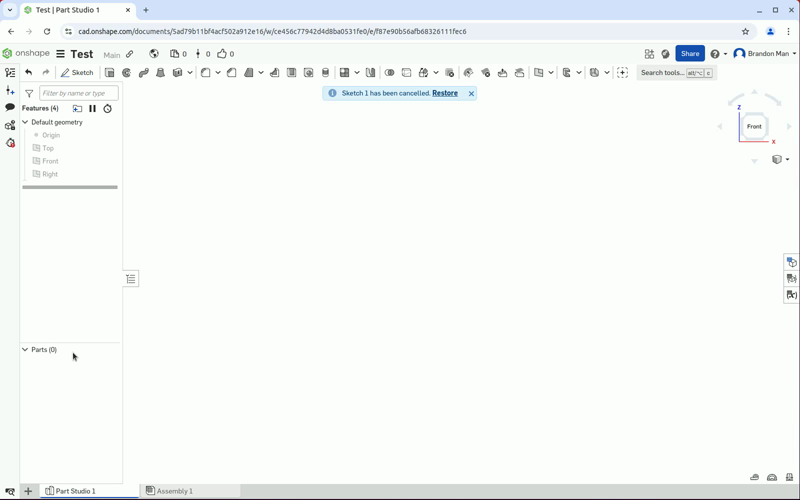
key(shift+y)
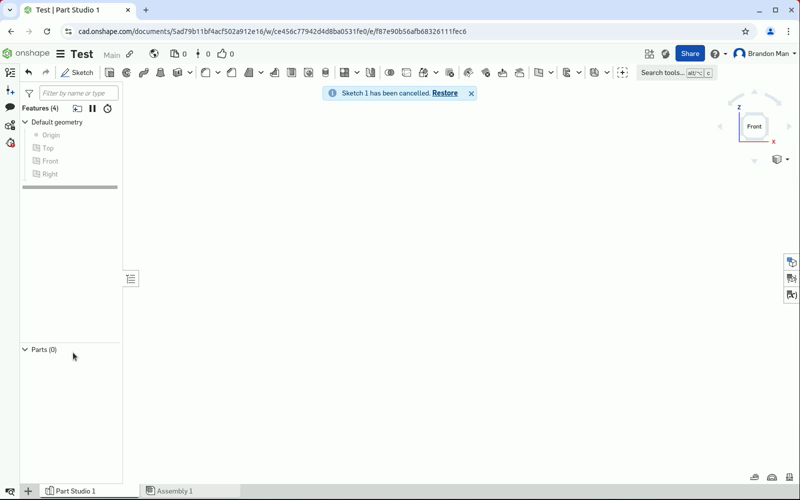
key(shift+s)
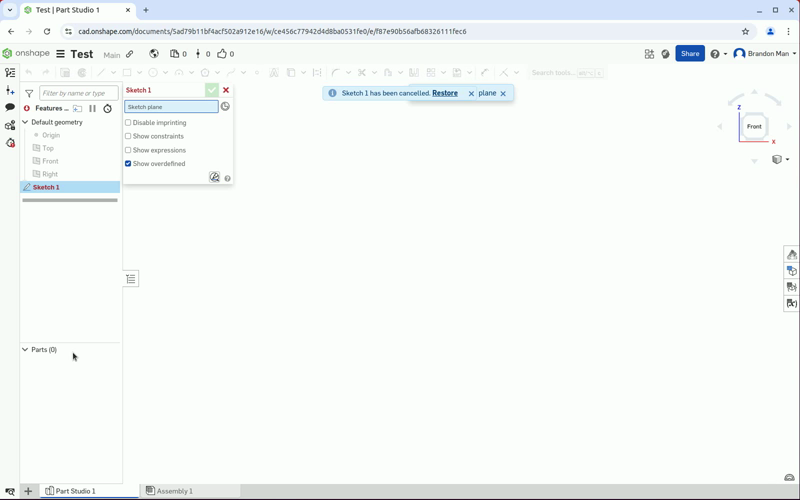
mouse_move(73, 163)
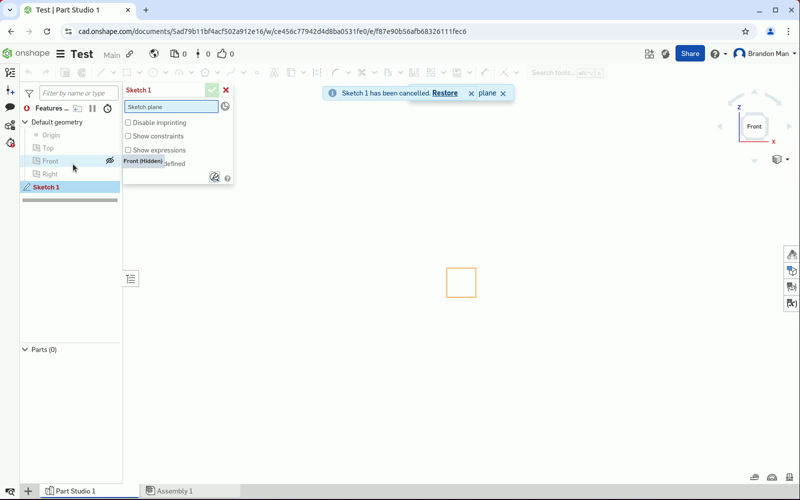
click(73, 163)
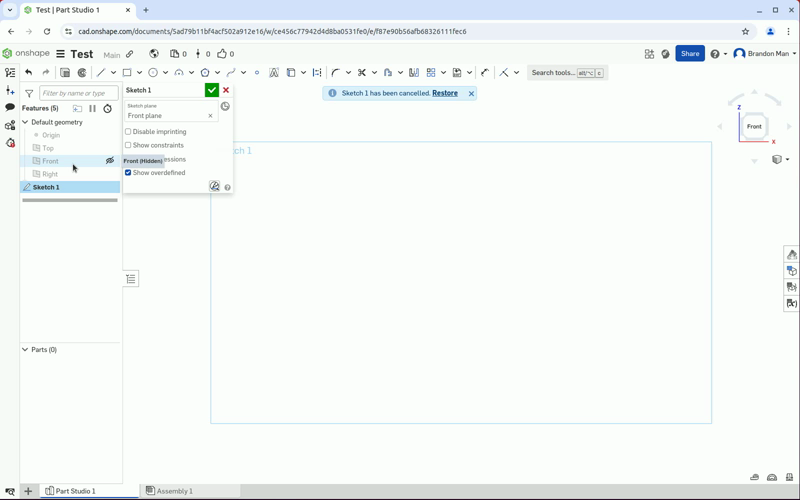
mouse_move(73, 352)
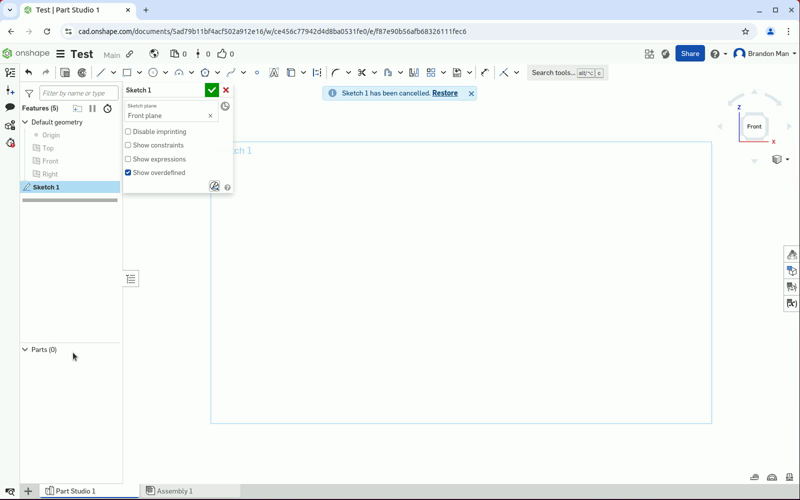
key(y)
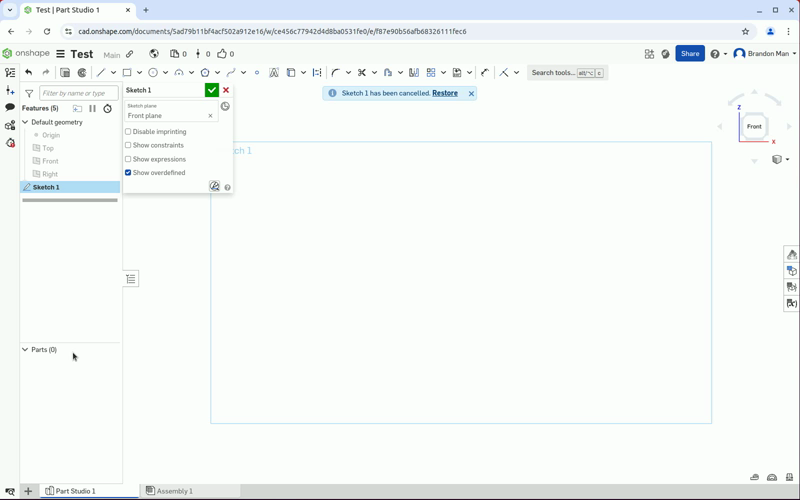
key(c)
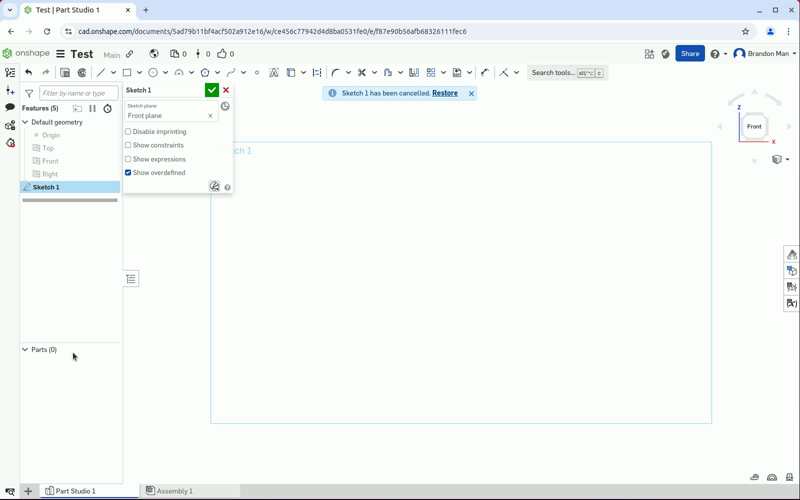
key_down(shift)
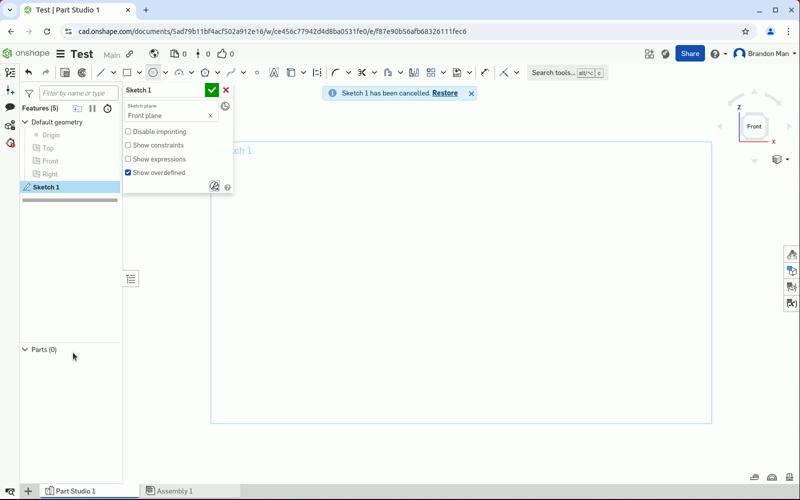
mouse_move(460, 282)
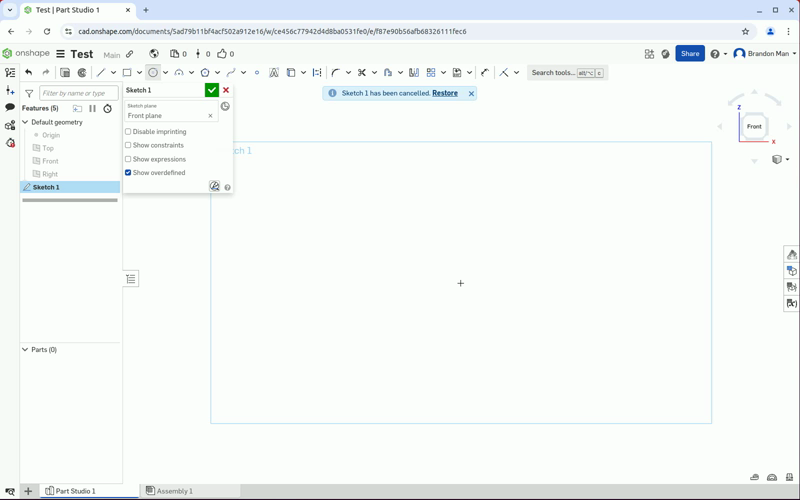
click(460, 282)
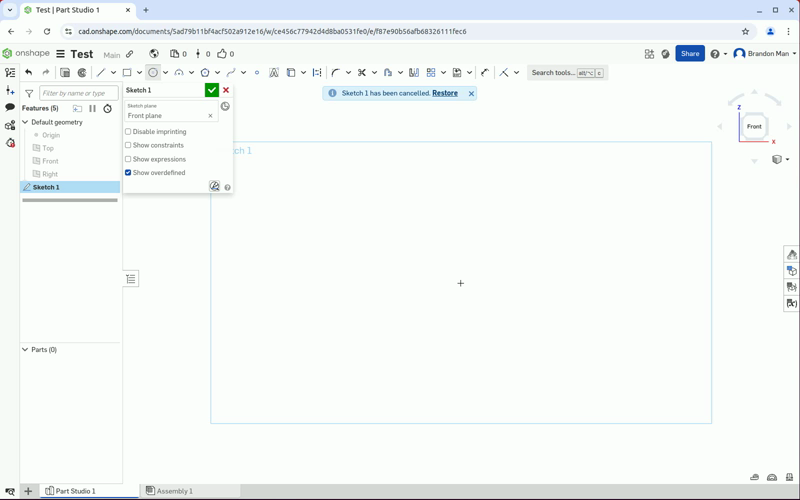
key_up(shift)
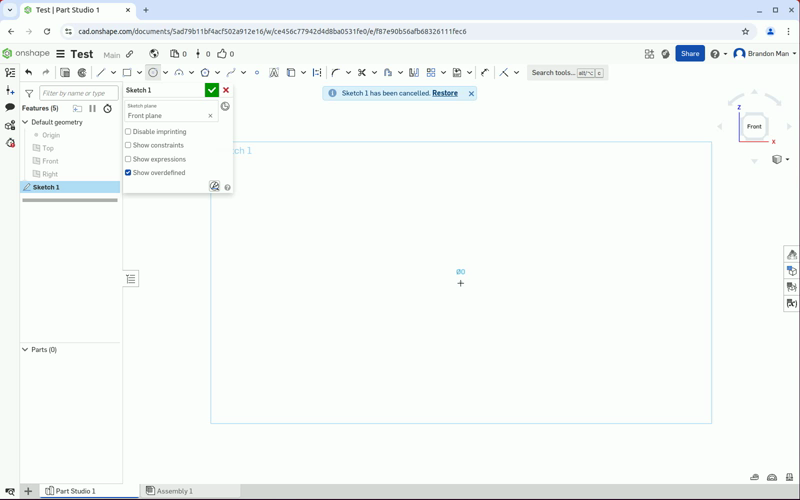
mouse_move(505, 282)
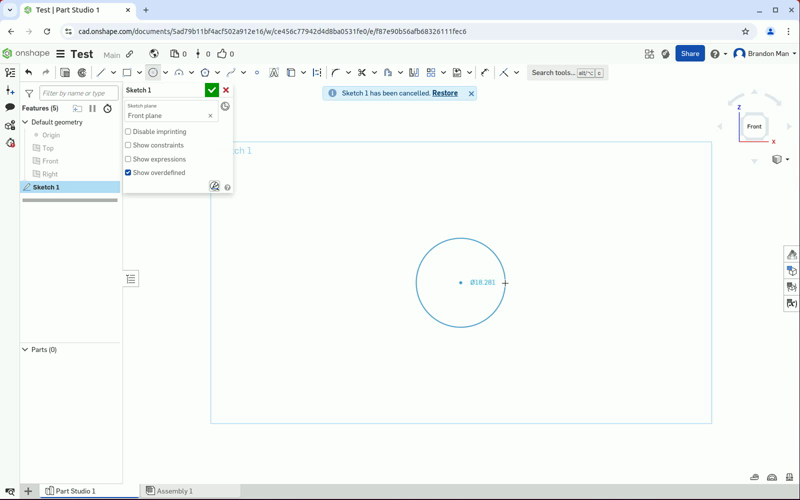
click(505, 282)
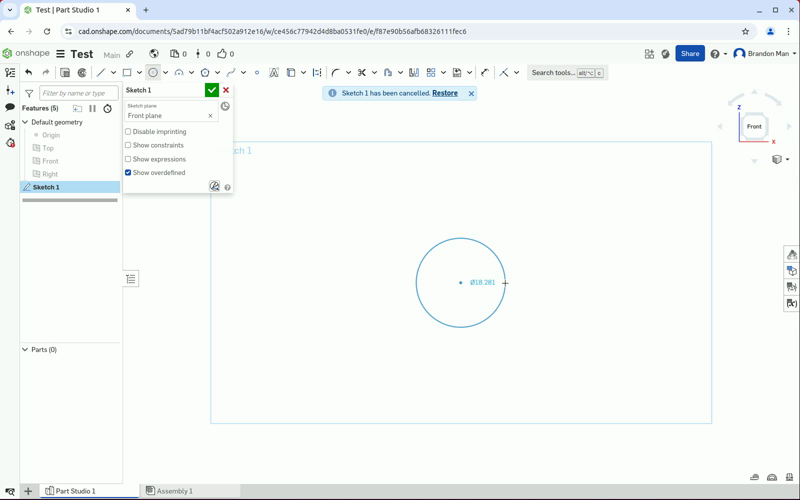
key(esc)
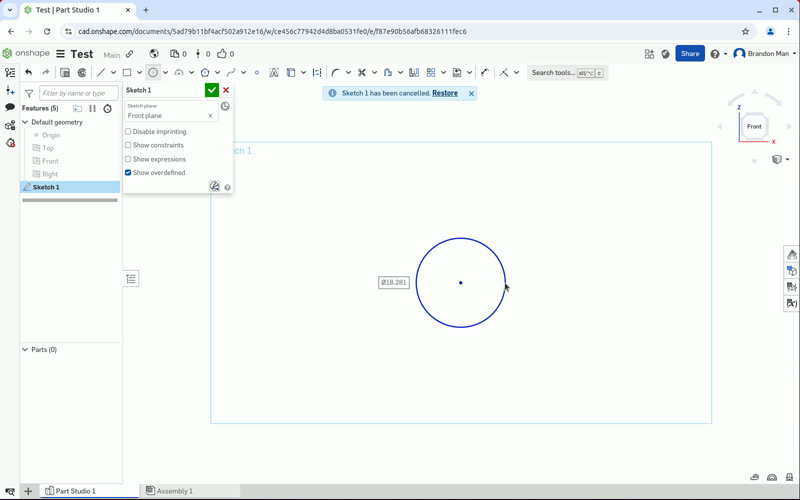
key(c)
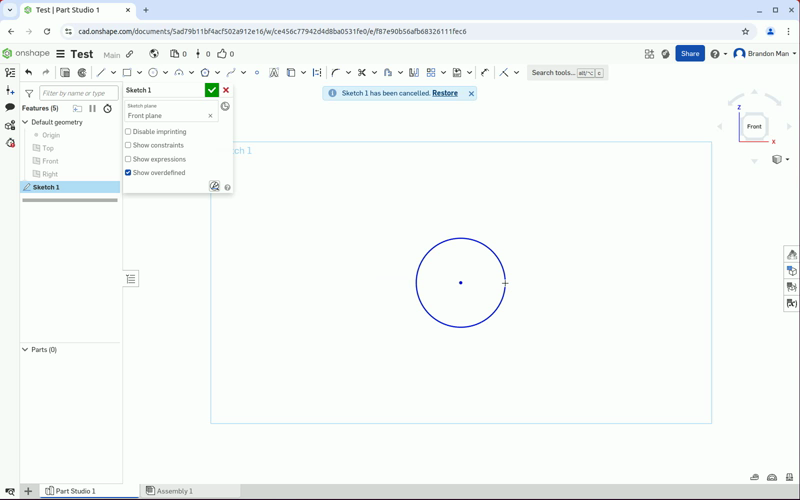
key_down(shift)
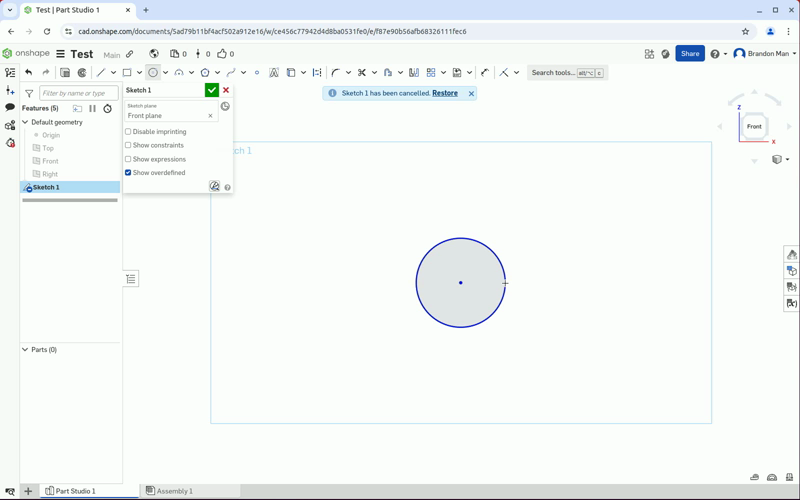
mouse_move(460, 282)
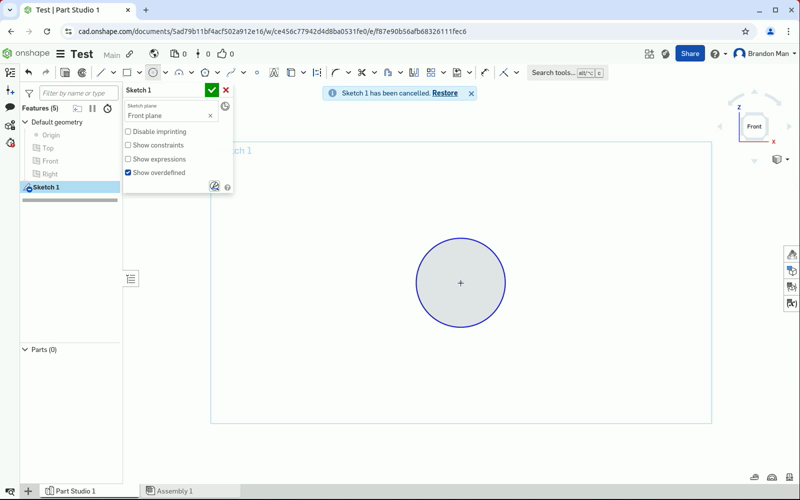
click(460, 282)
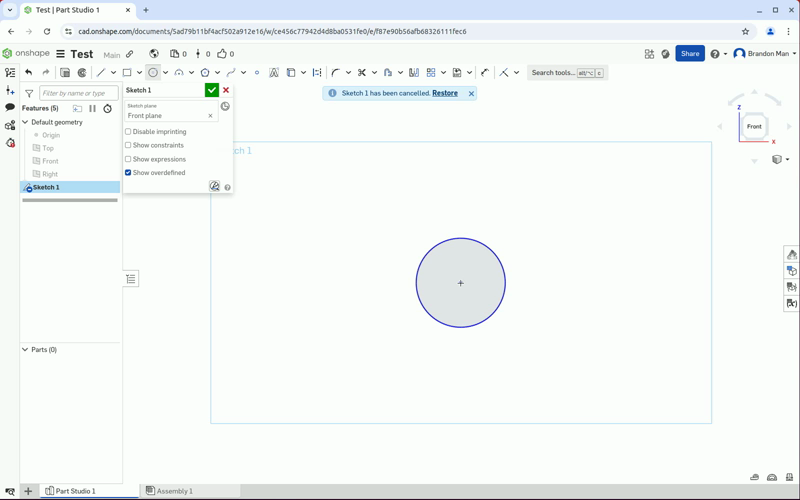
key_up(shift)
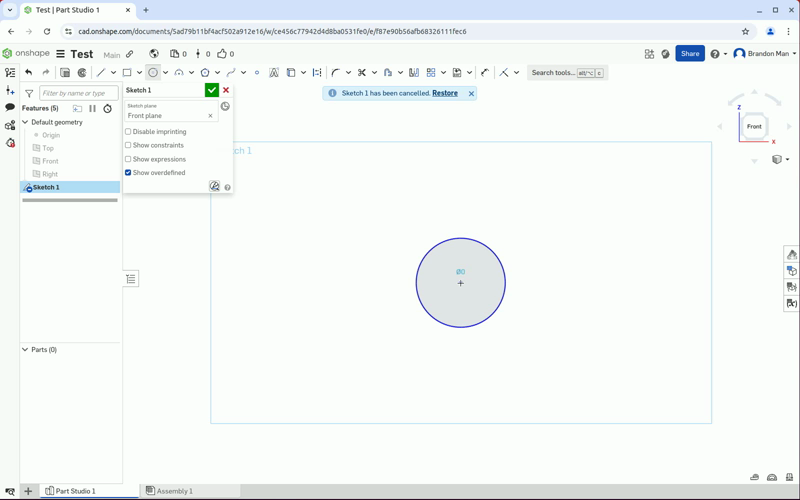
mouse_move(478, 282)
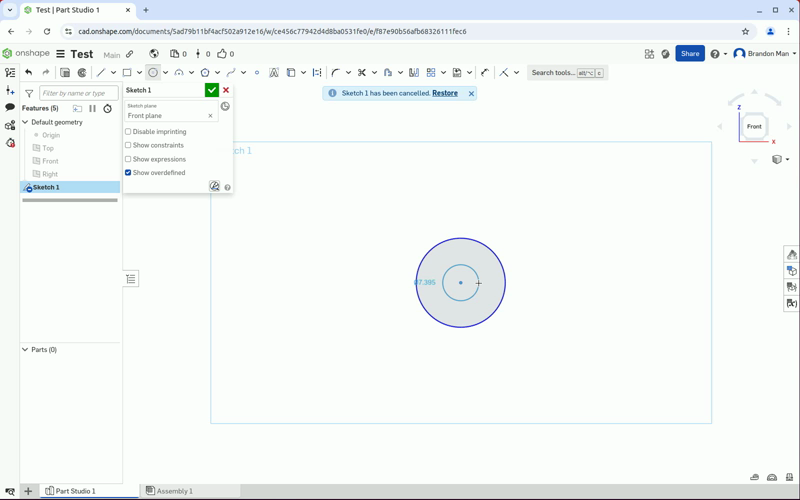
click(478, 282)
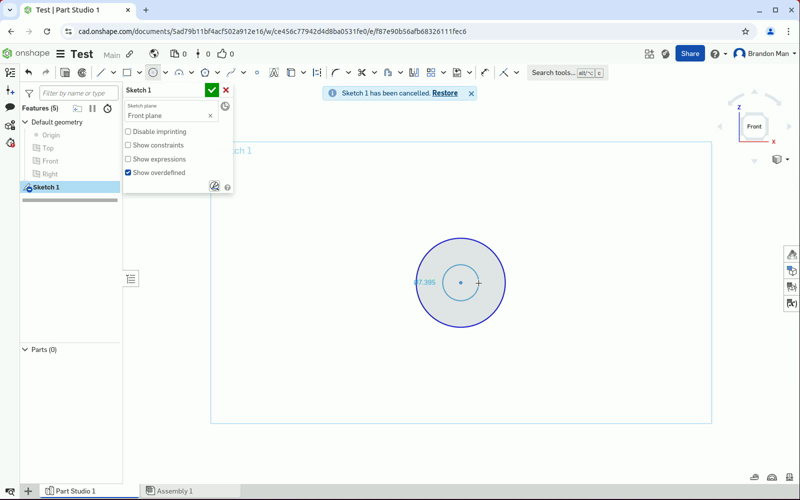
key(esc)
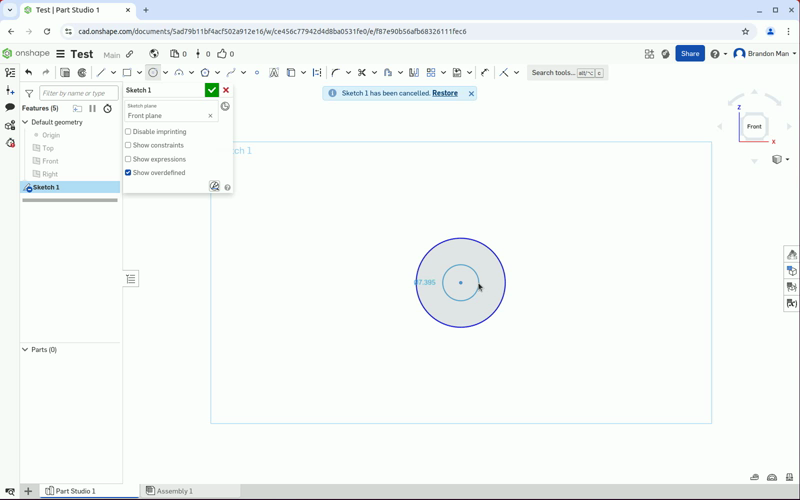
mouse_move(477, 301)
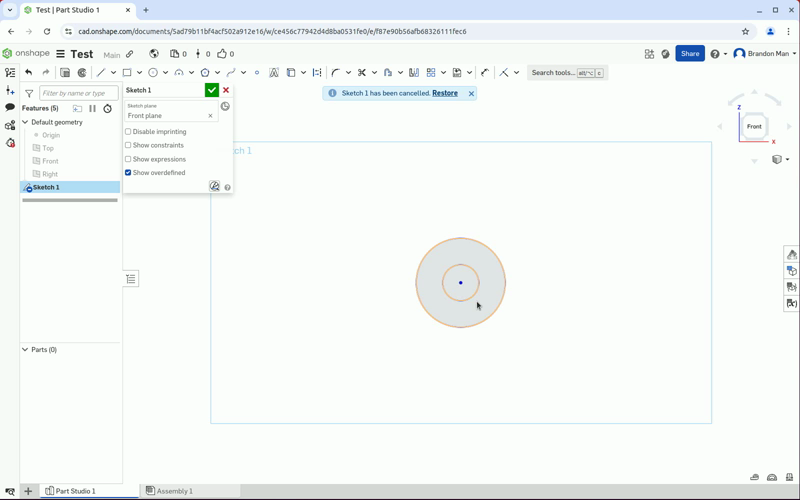
click(477, 301)
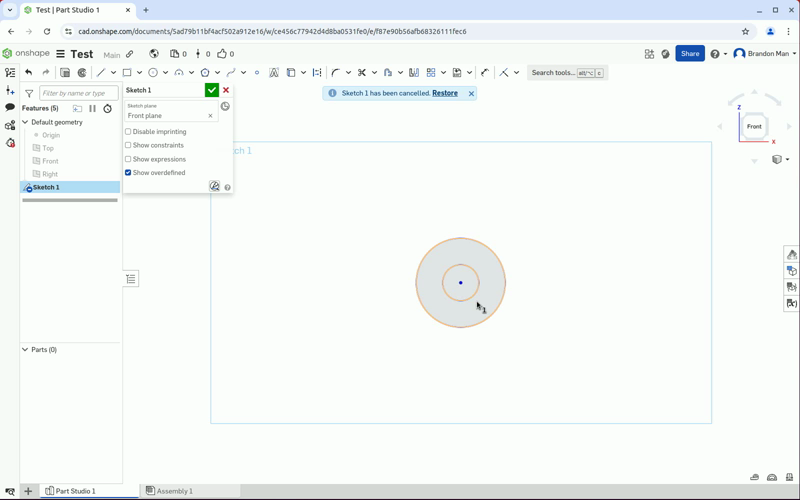
mouse_move(73, 352)
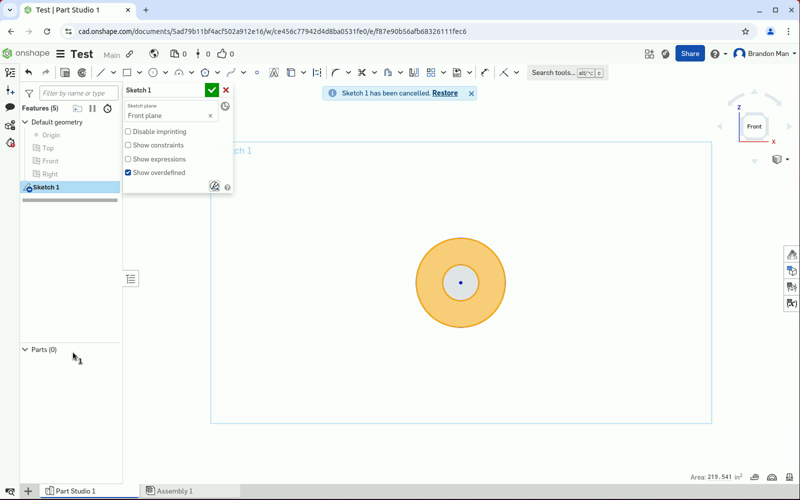
key(shift+y)
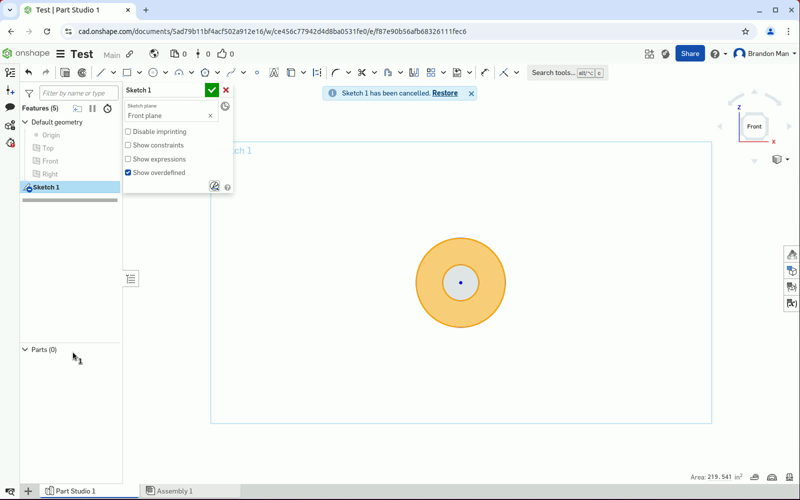
key(shift+e)
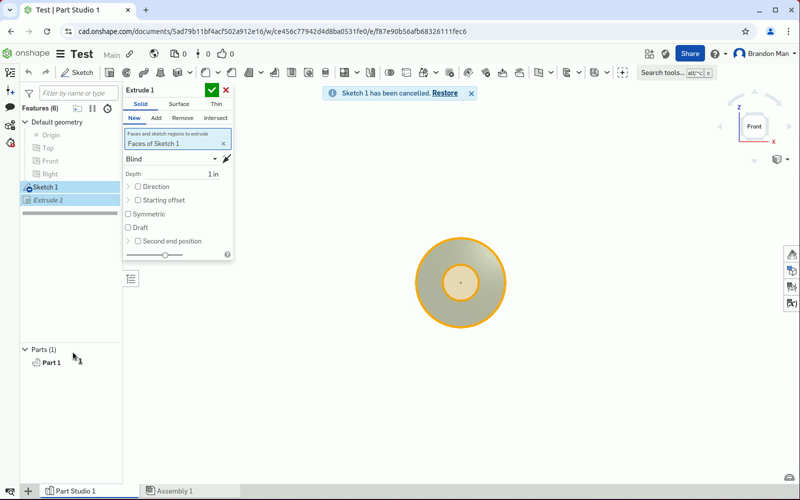
mouse_move(143, 106)
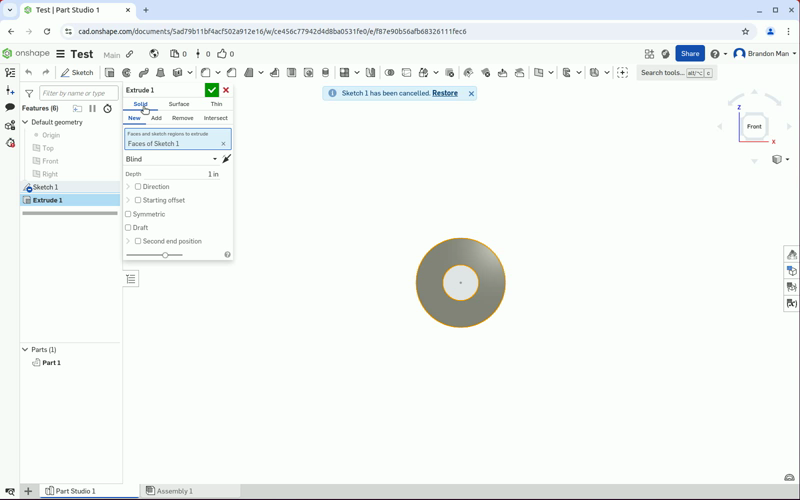
click(143, 106)
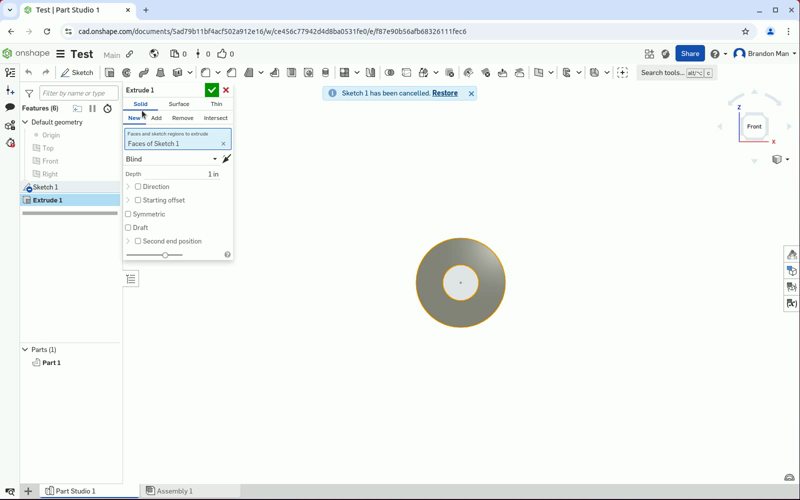
mouse_move(137, 120)
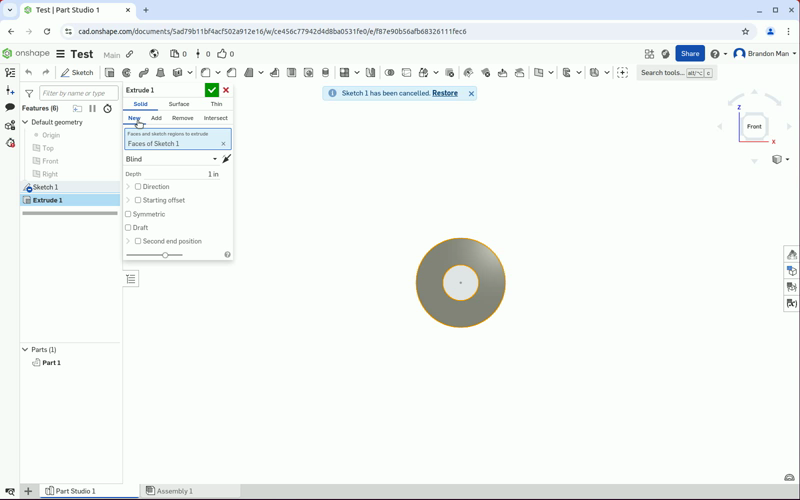
click(137, 120)
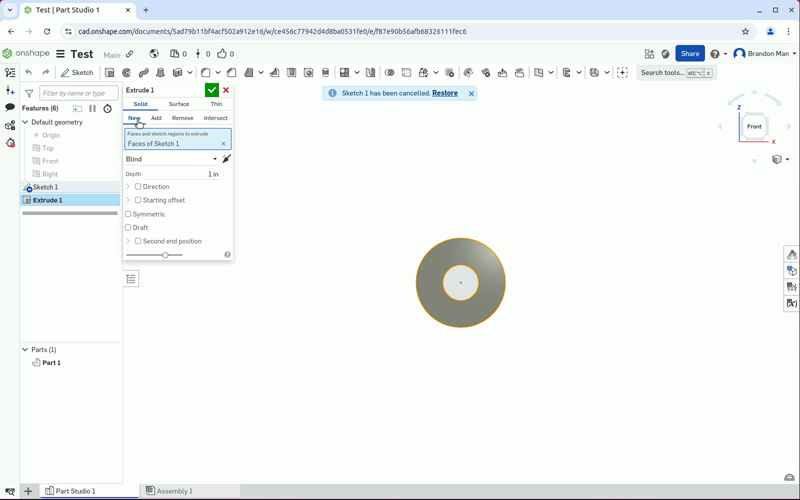
key(tab, 4)
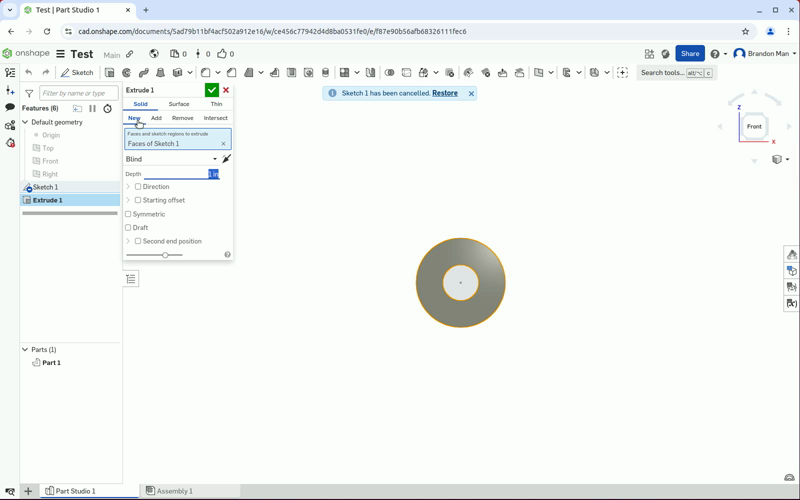
text(3.611)
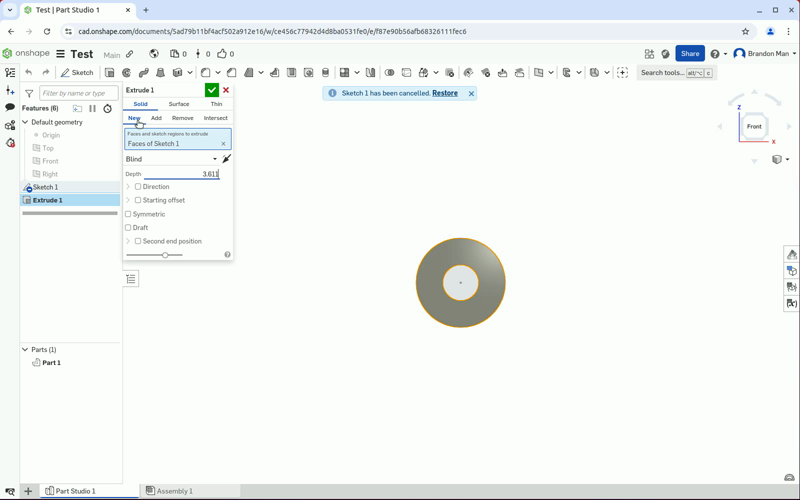
key(enter)
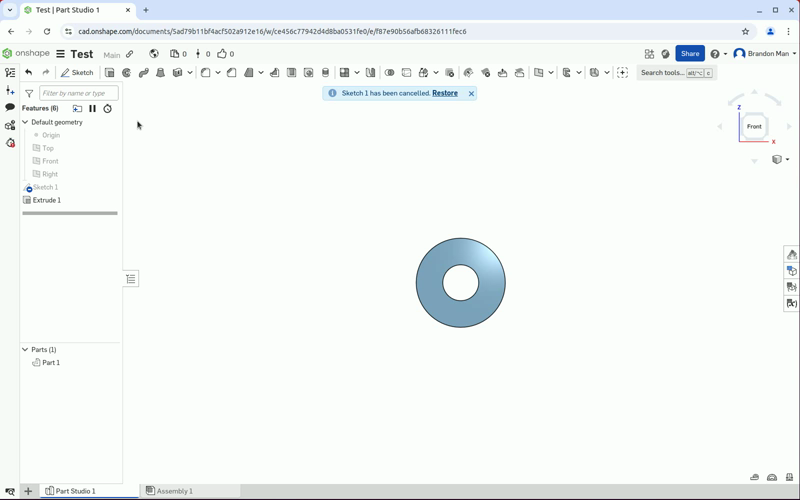
key(shift+h)
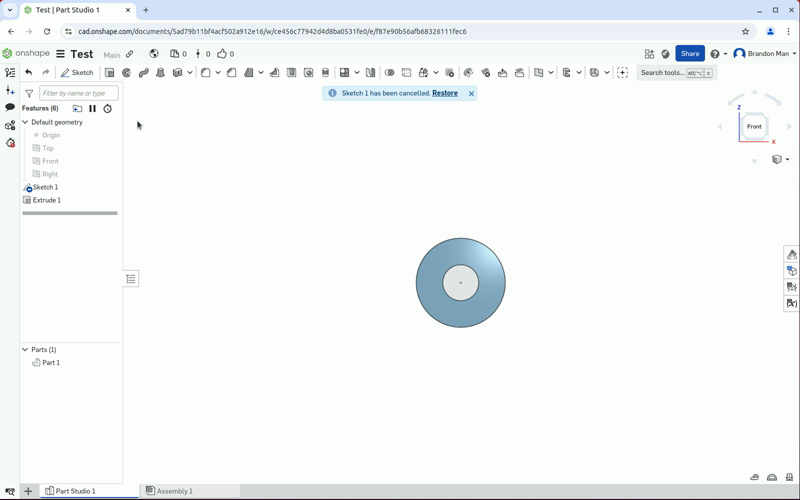
key(shift+h)
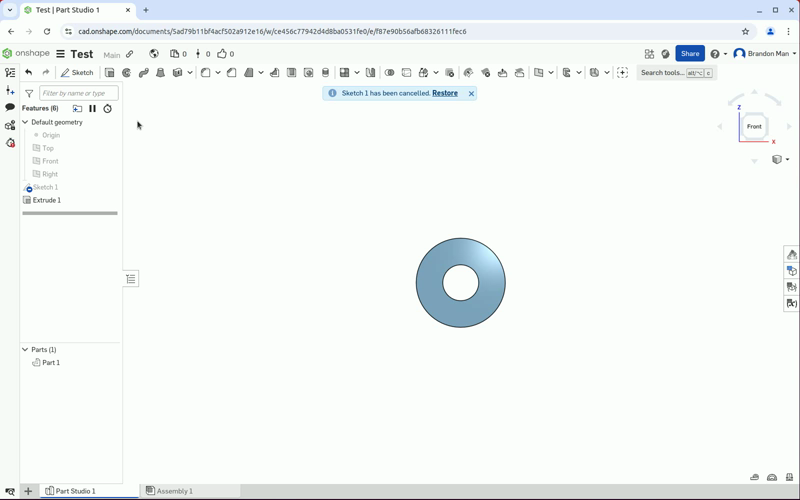
mouse_move(73, 189)
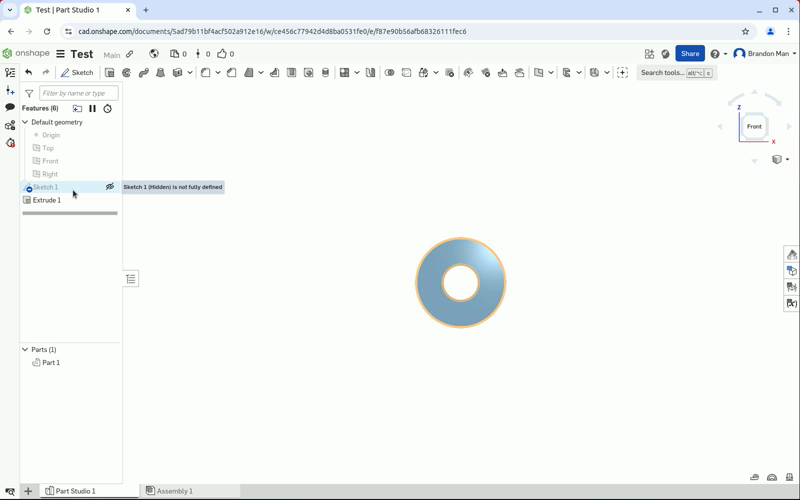
click(73, 189)
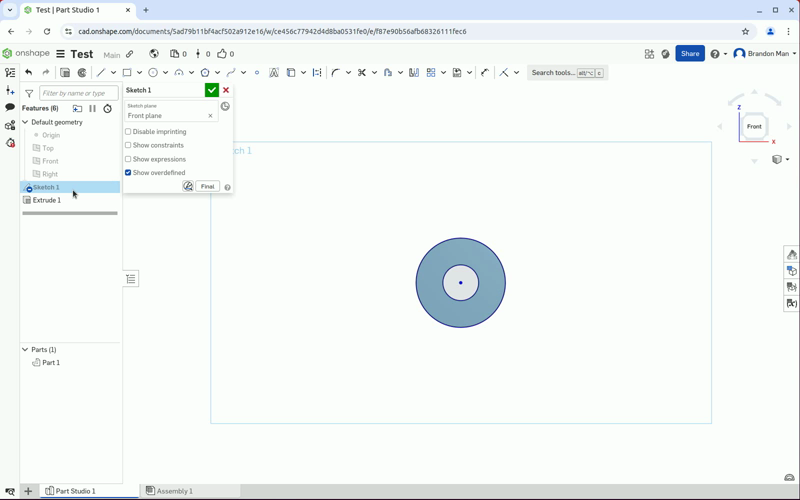
mouse_move(229, 92)
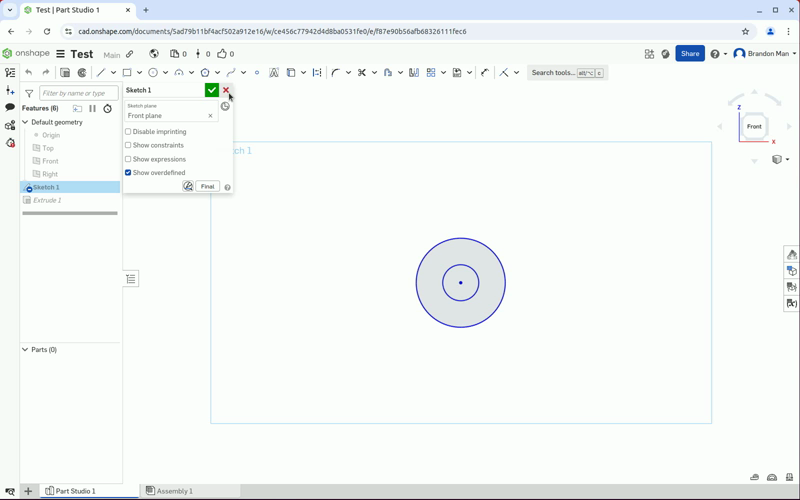
click(229, 92)
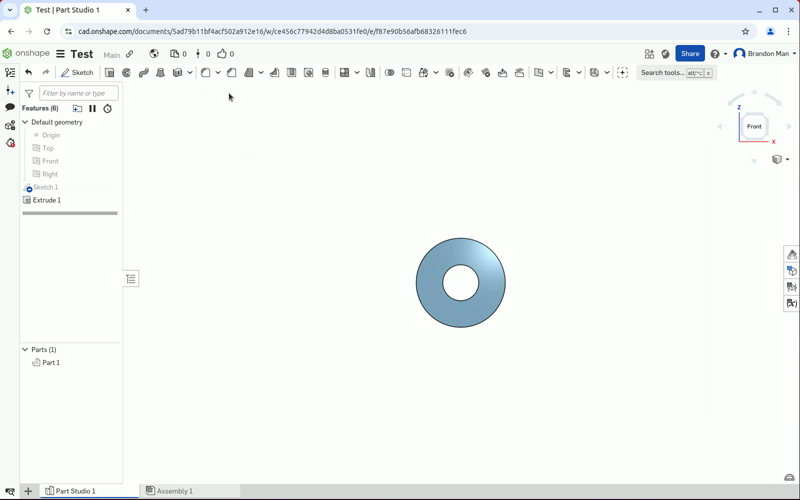
mouse_move(541, 75)
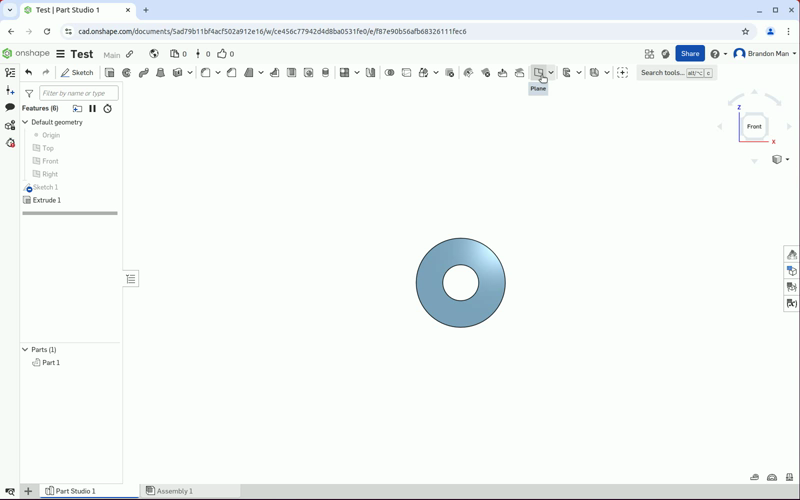
click(541, 75)
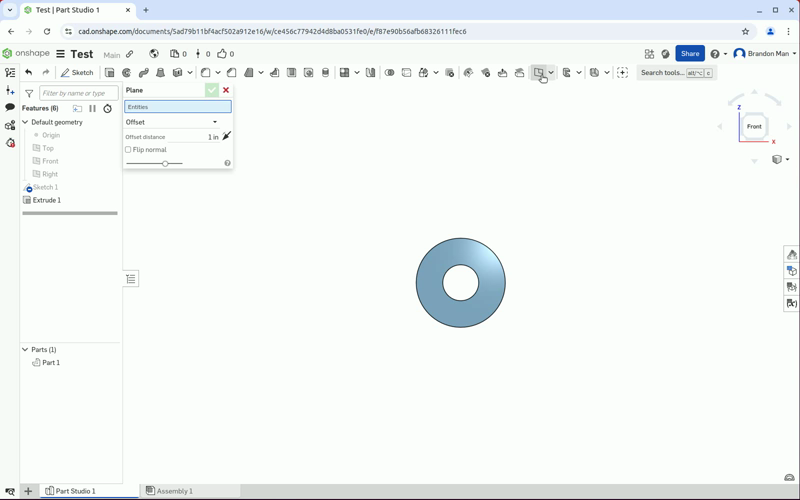
mouse_move(73, 163)
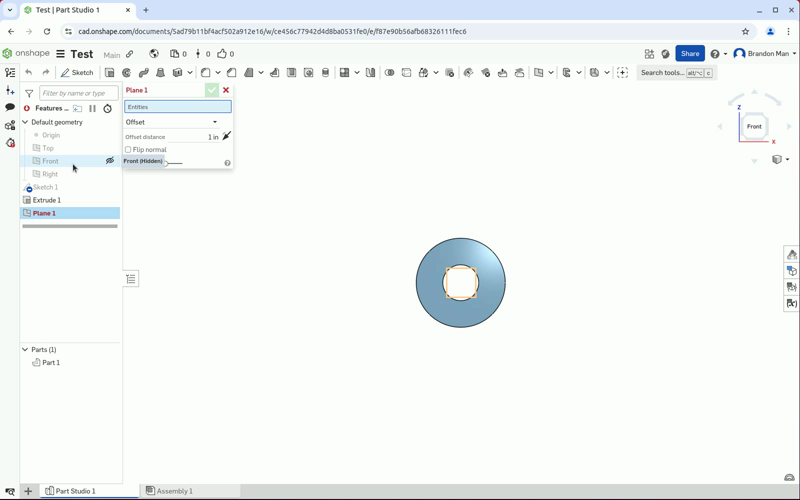
click(73, 163)
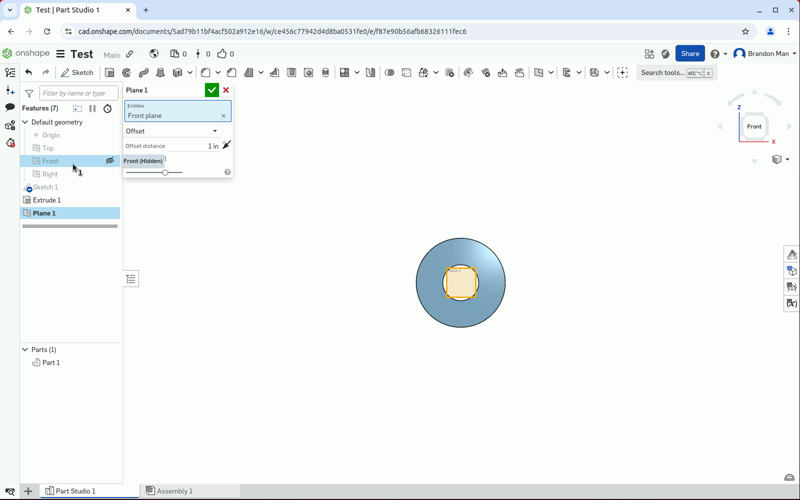
key(tab, 2)
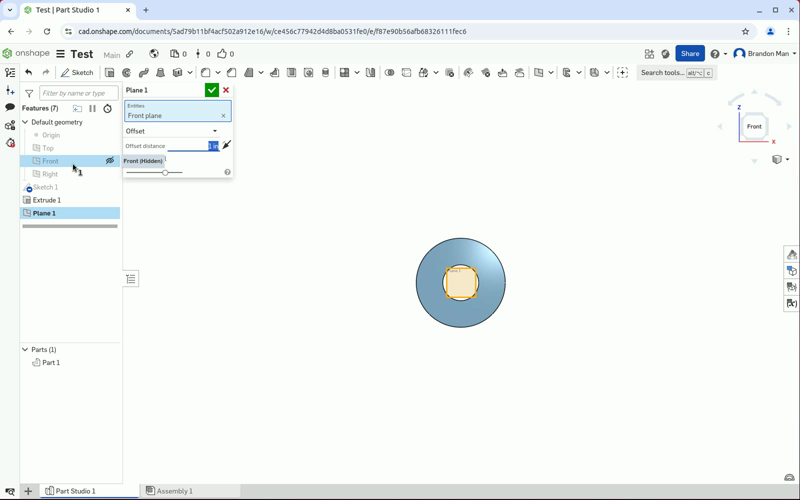
text(3.605)
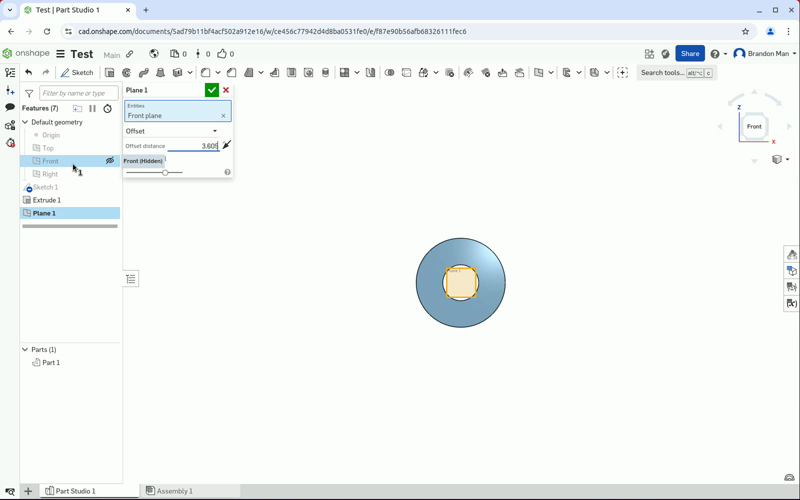
key(enter, 2)
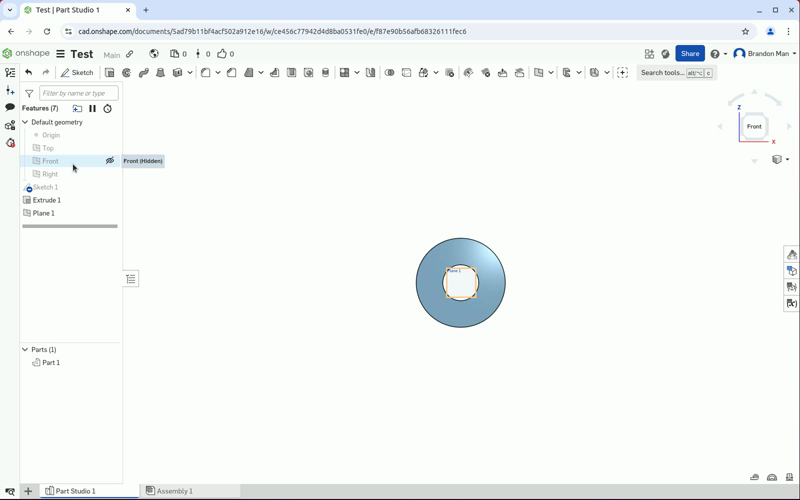
key(shift+s)
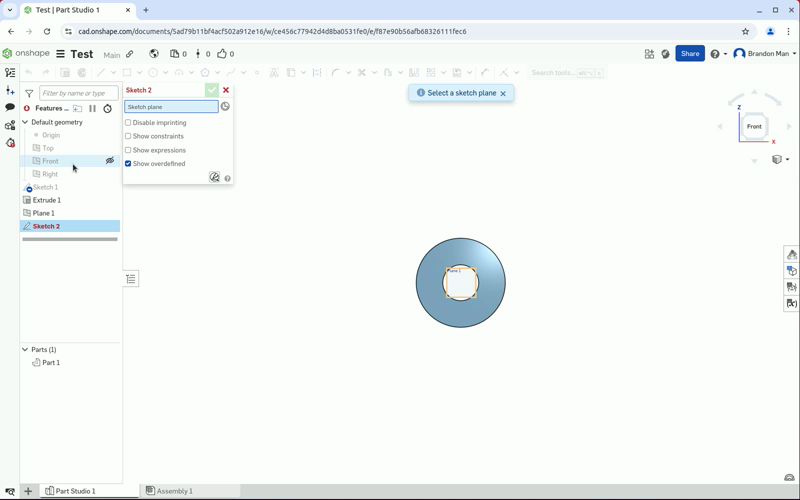
mouse_move(73, 215)
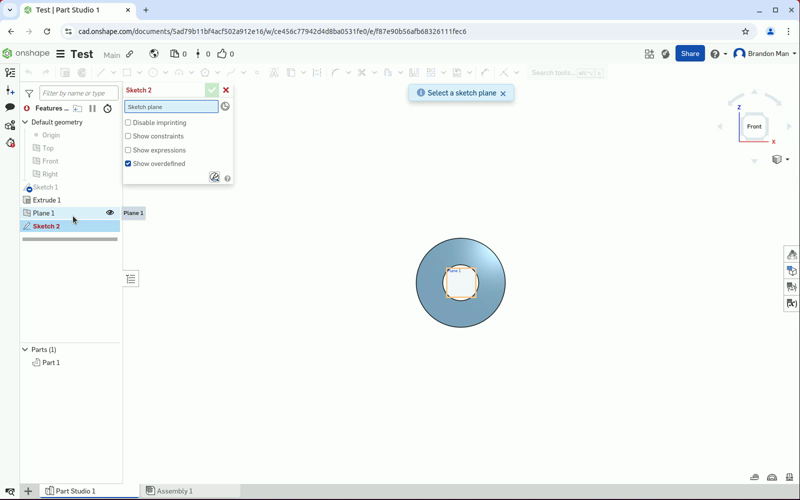
click(73, 215)
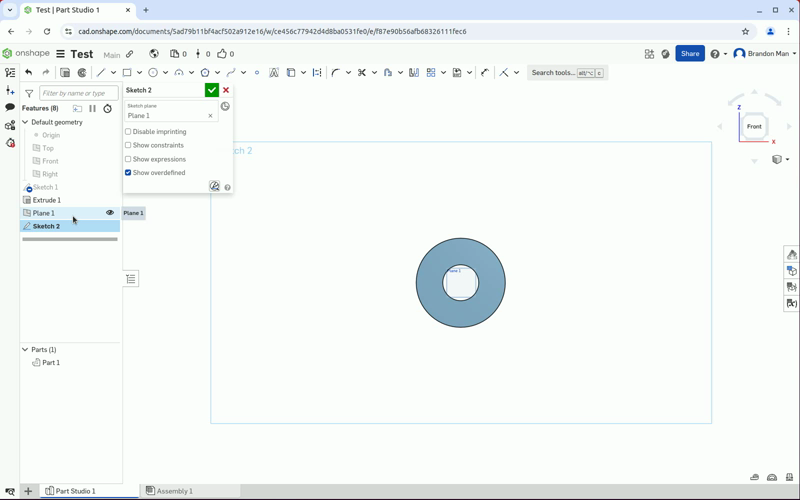
mouse_move(73, 352)
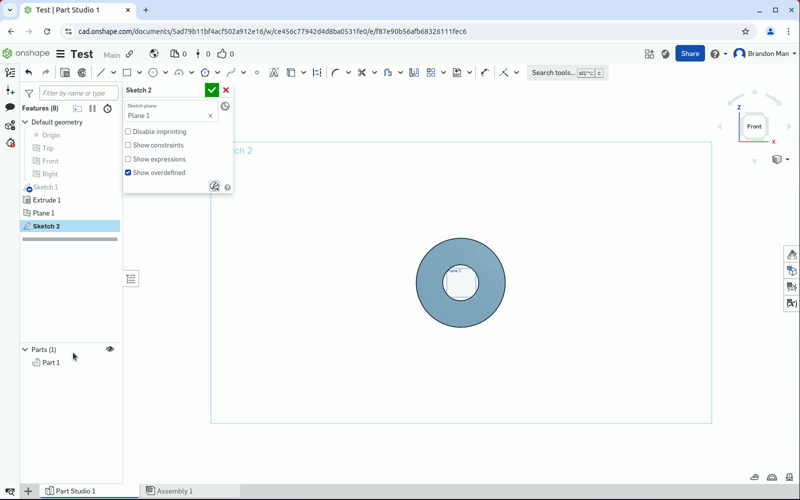
key(y)
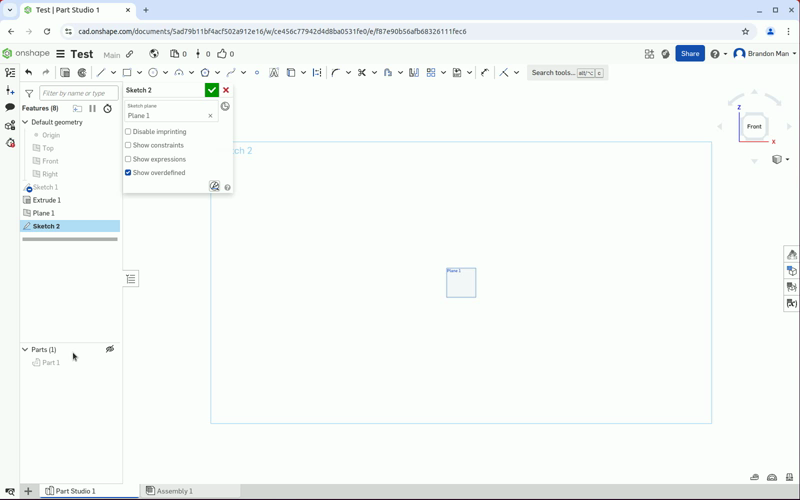
key(c)
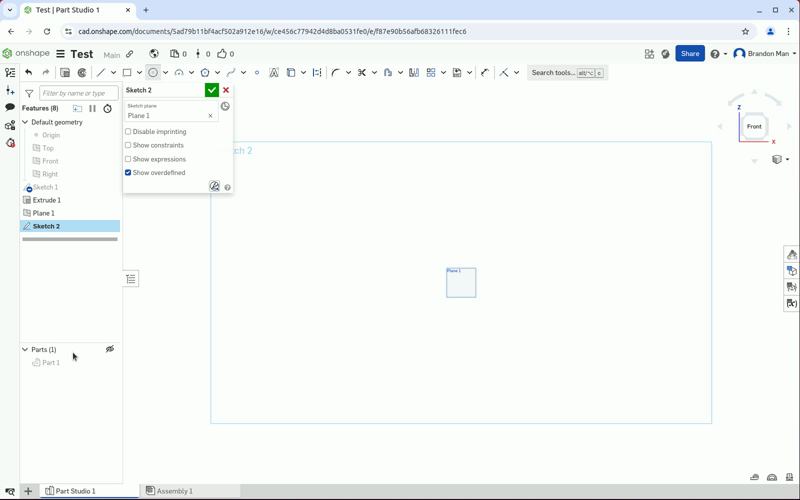
key_down(shift)
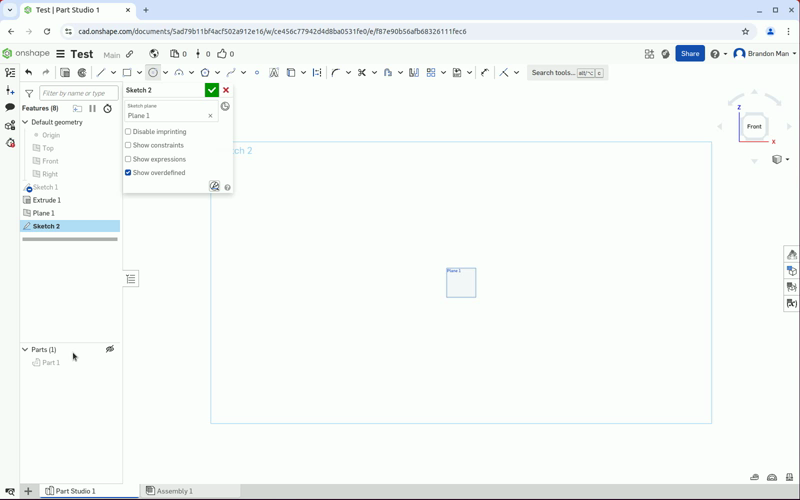
mouse_move(460, 282)
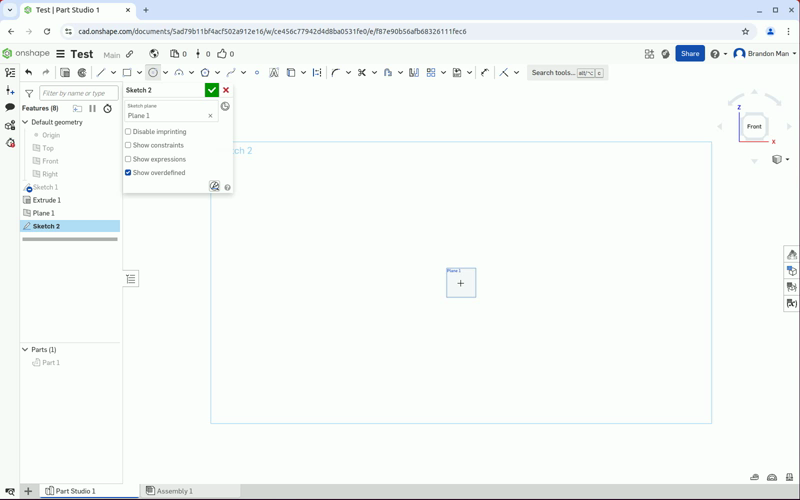
click(460, 282)
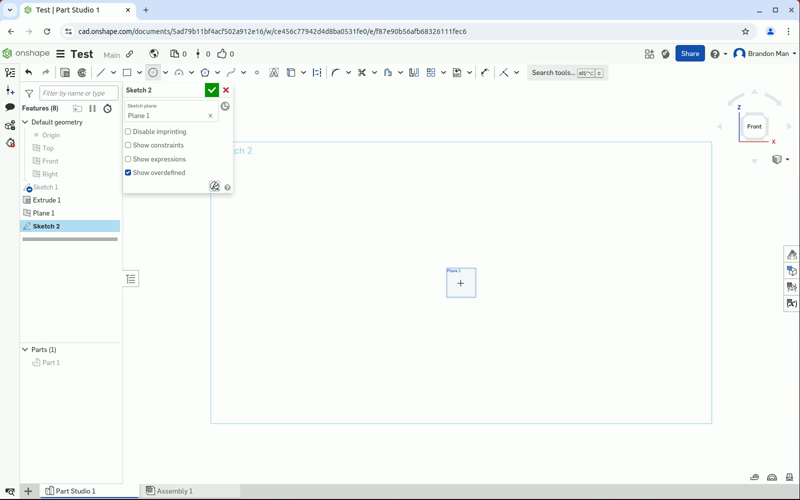
key_up(shift)
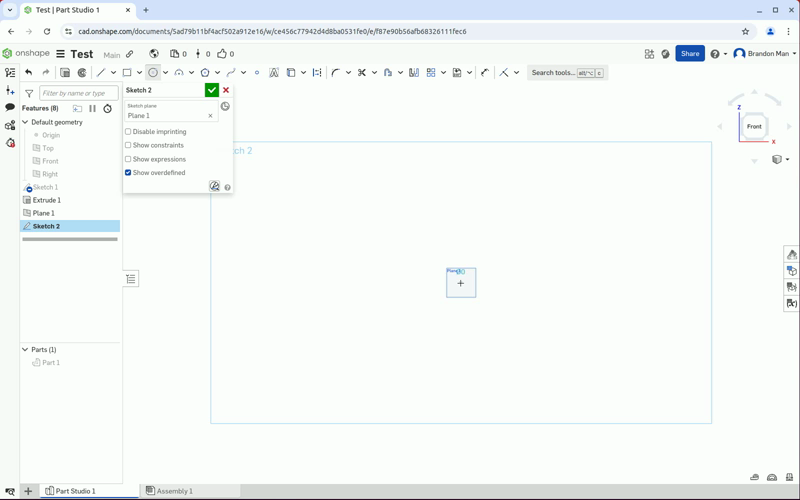
mouse_move(492, 282)
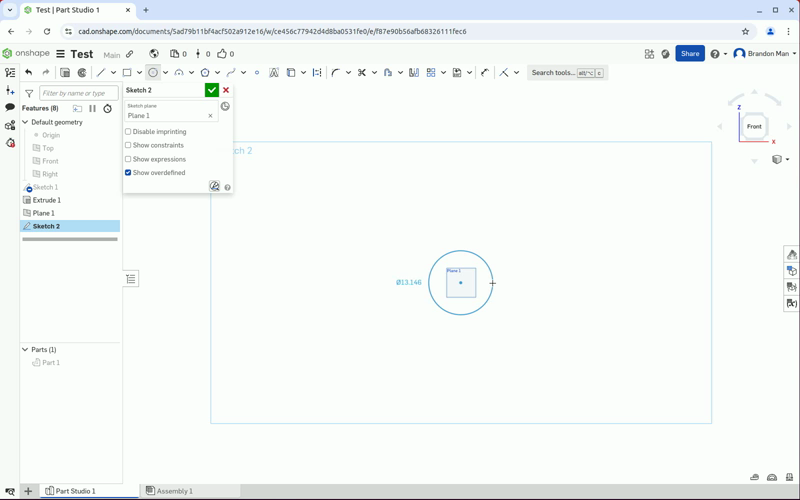
click(492, 282)
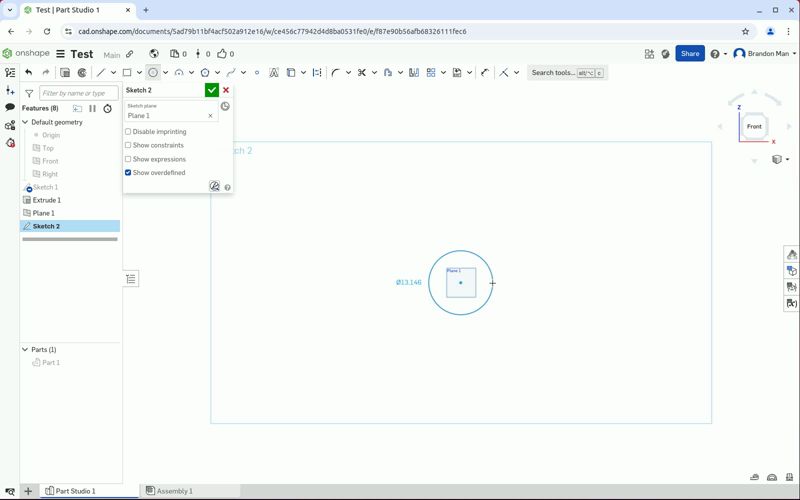
key(esc)
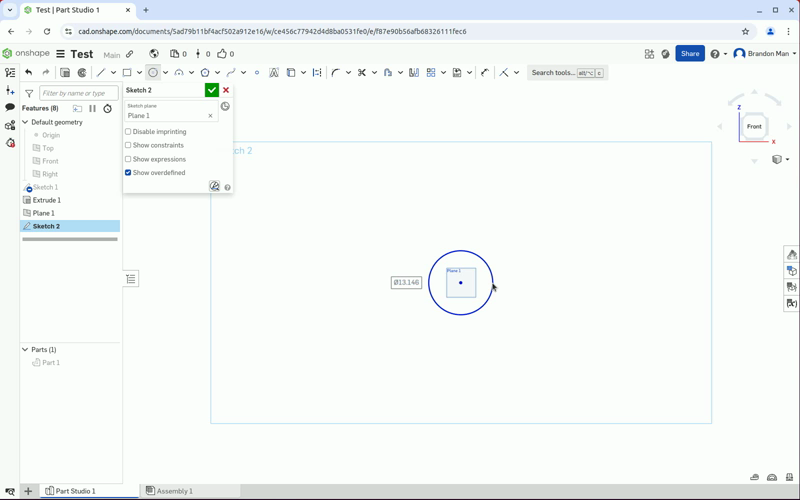
key(c)
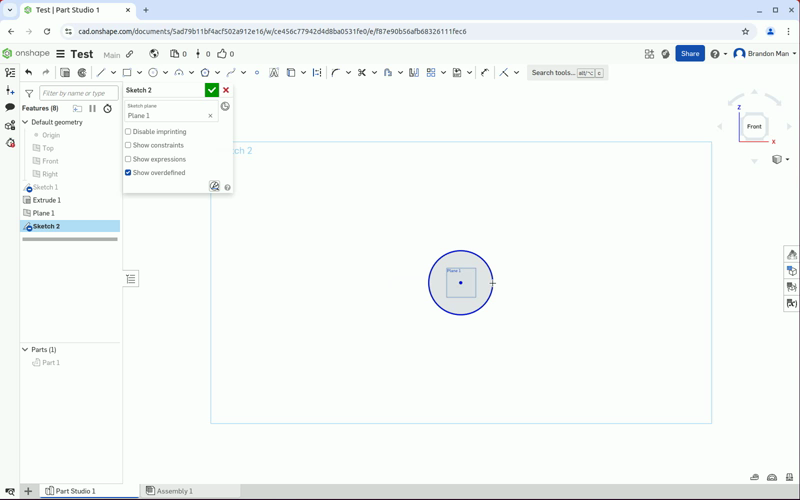
key_down(shift)
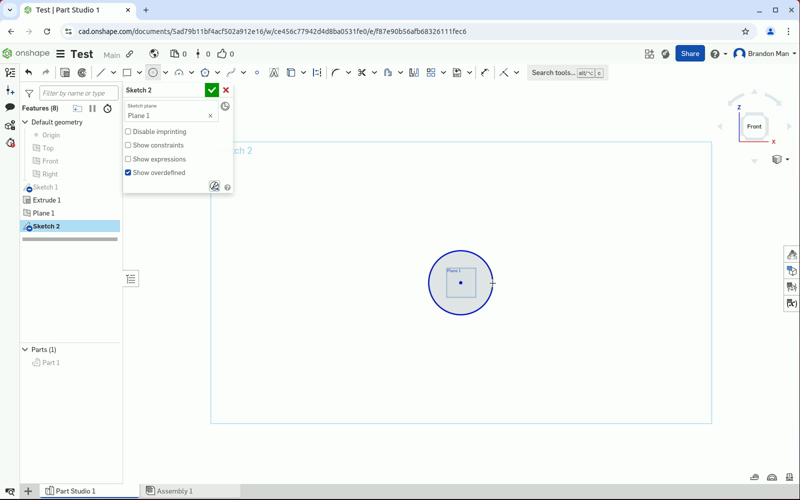
mouse_move(460, 282)
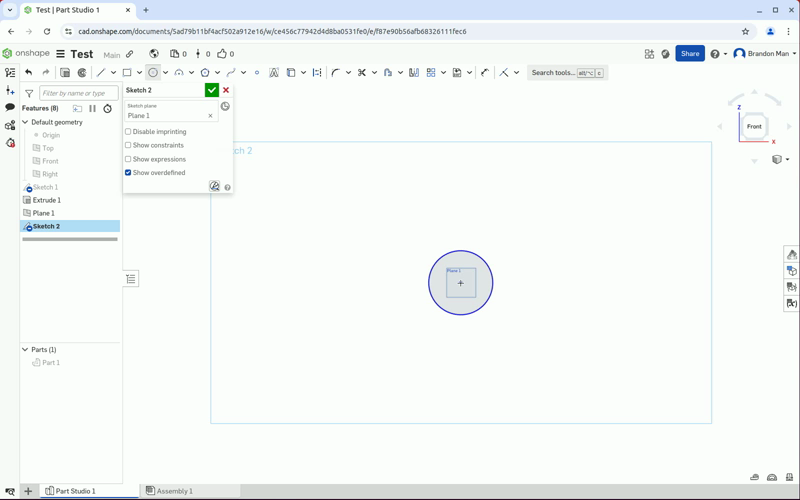
click(460, 282)
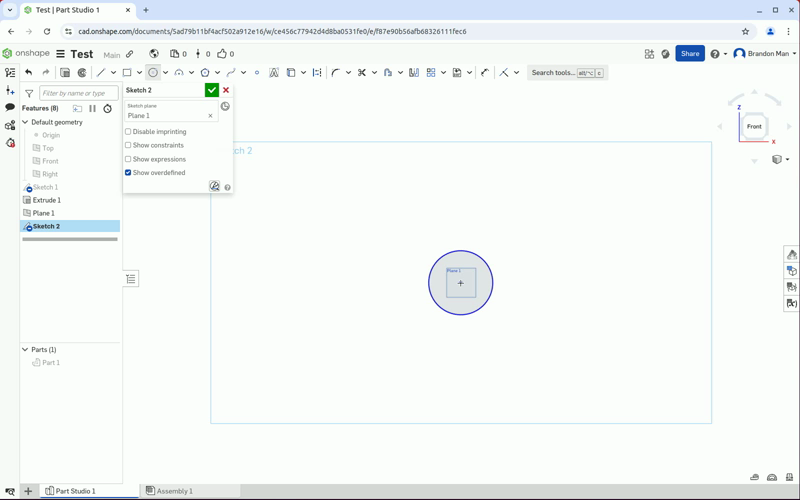
key_up(shift)
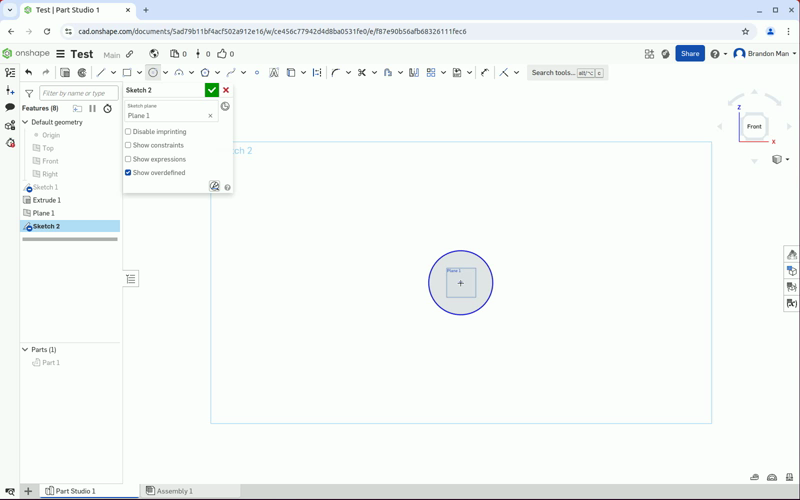
mouse_move(478, 282)
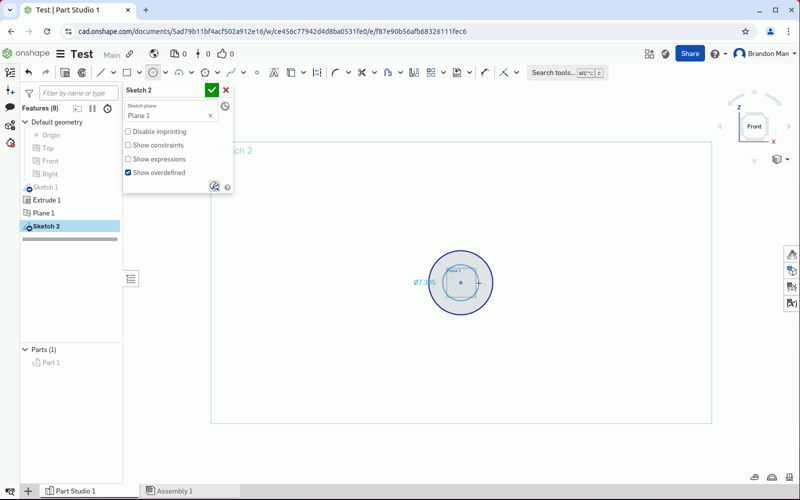
click(478, 282)
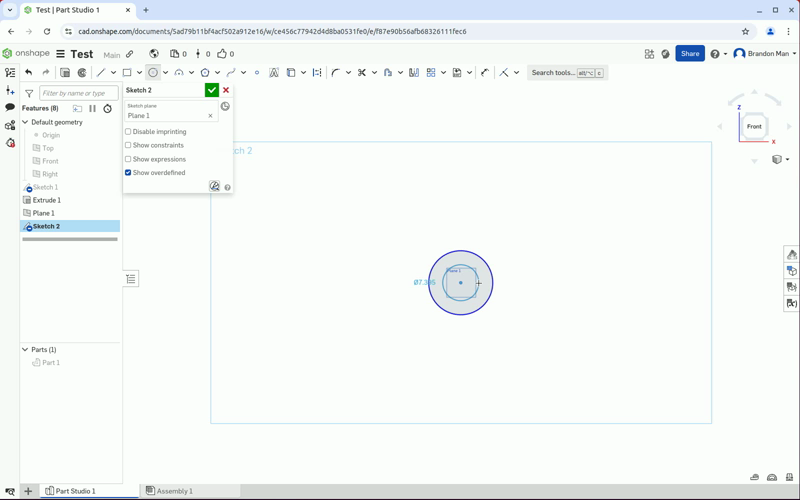
key(esc)
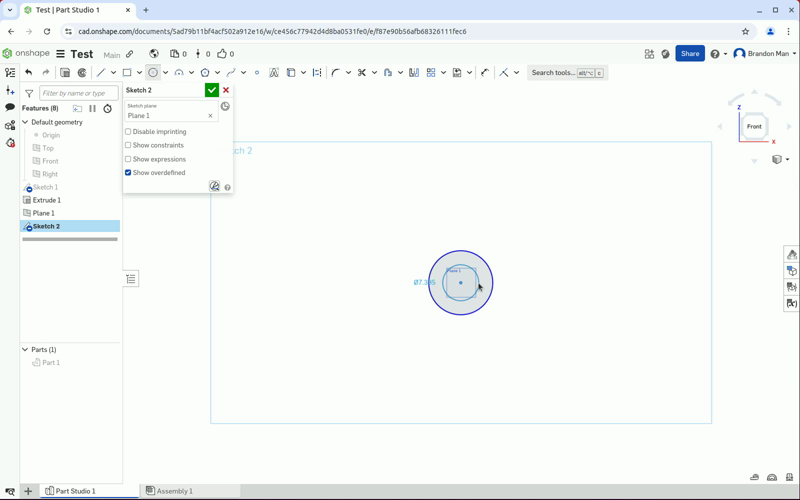
mouse_move(480, 301)
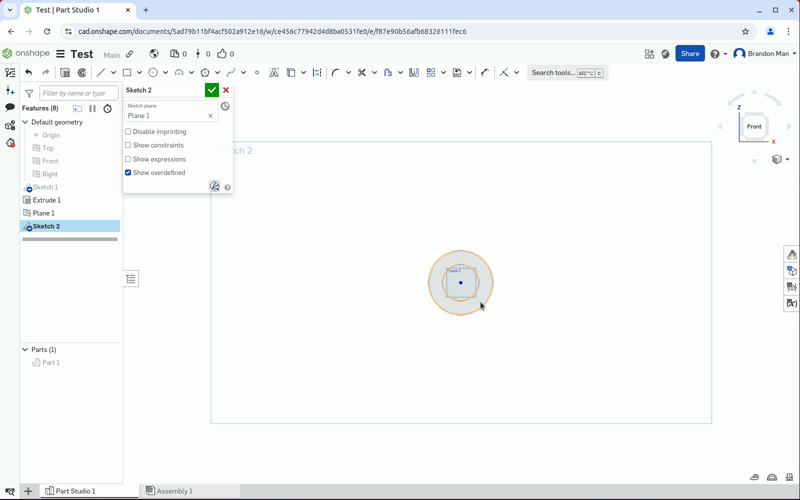
click(480, 301)
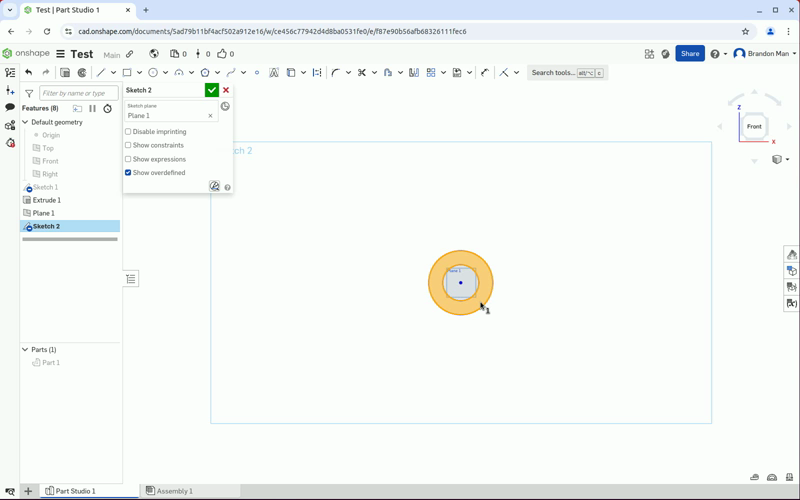
mouse_move(73, 352)
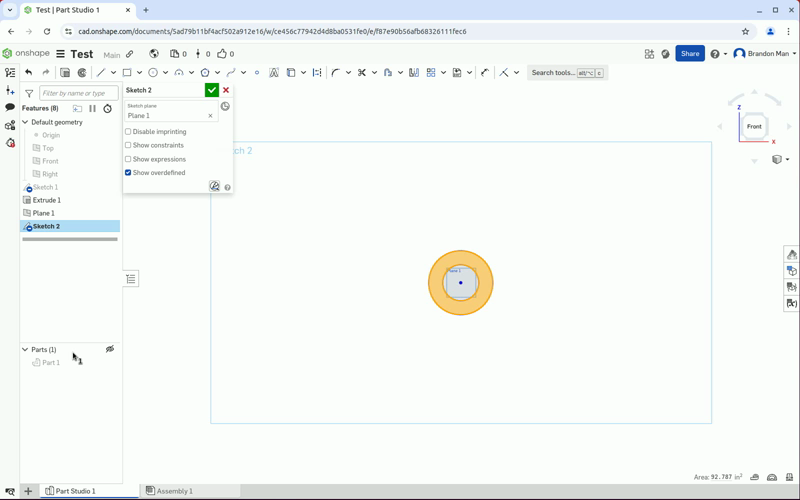
key(shift+y)
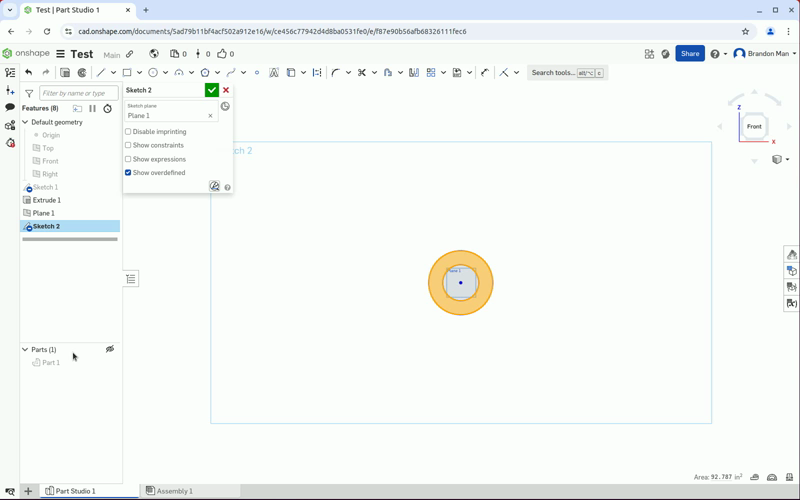
key(shift+e)
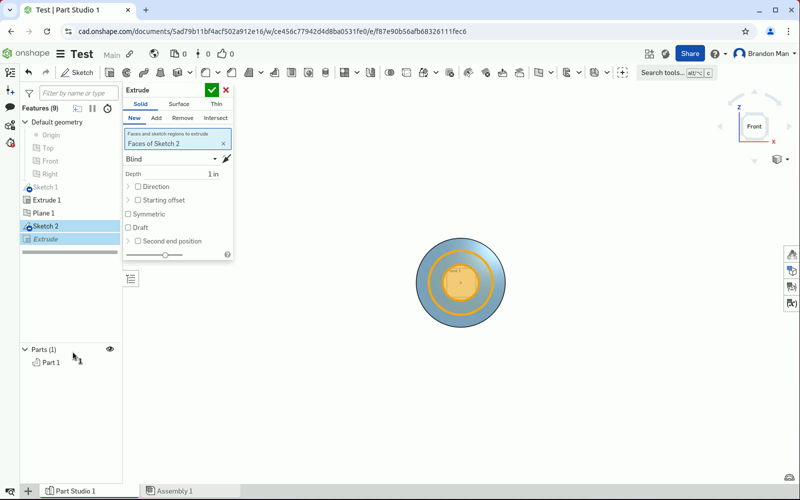
mouse_move(143, 106)
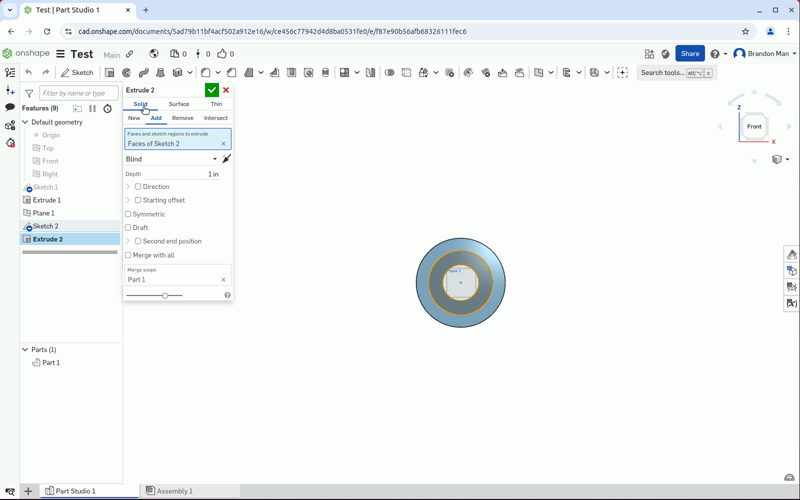
click(143, 106)
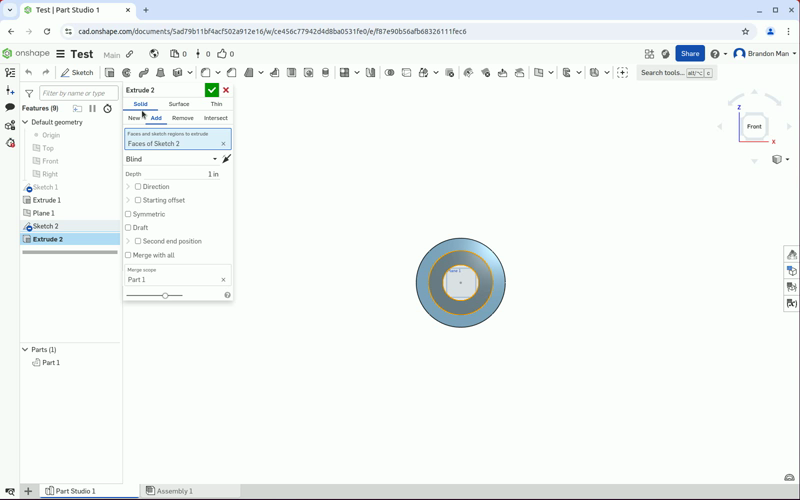
mouse_move(137, 120)
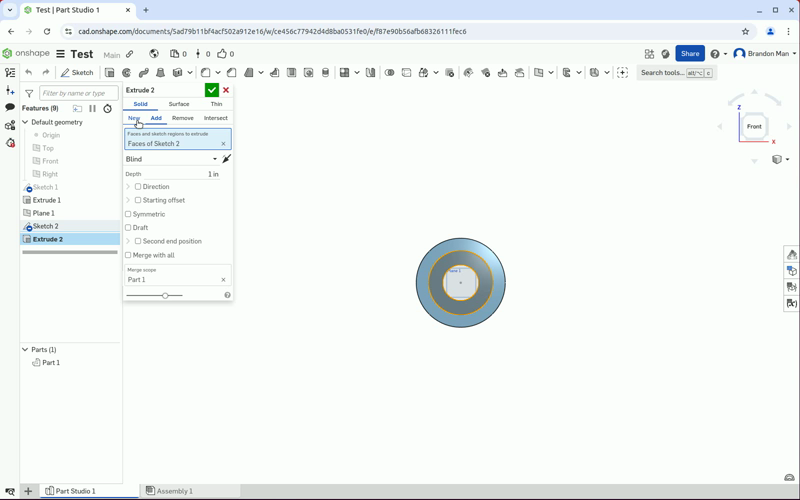
click(137, 120)
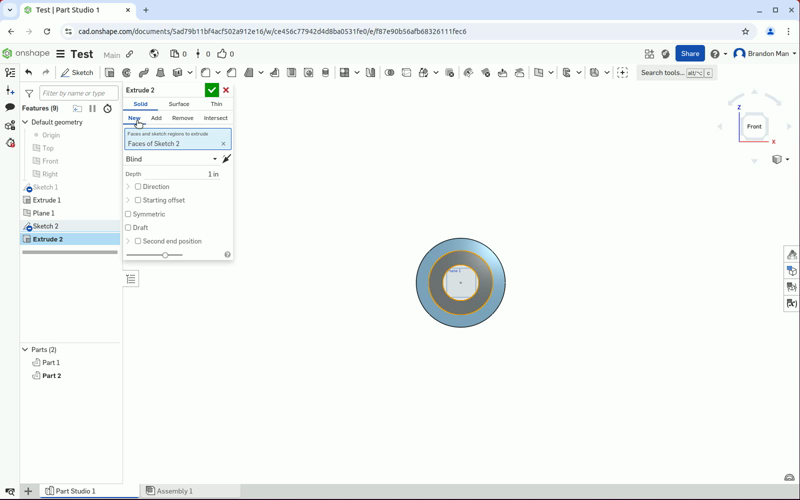
key(tab, 4)
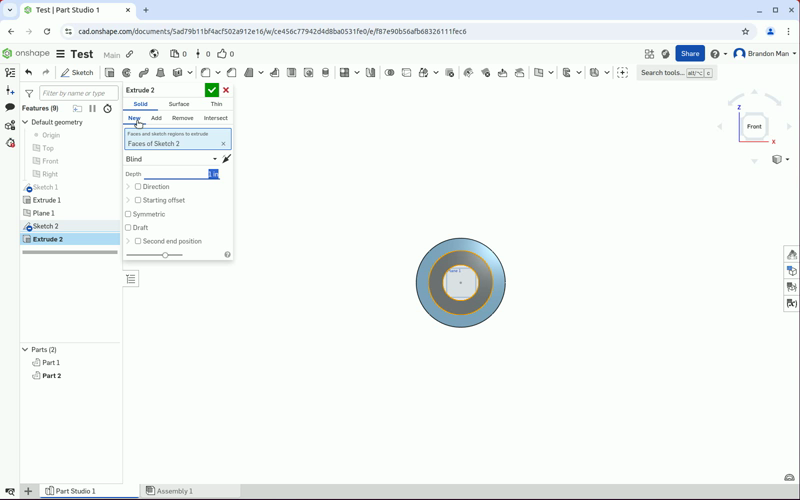
text(1.204)
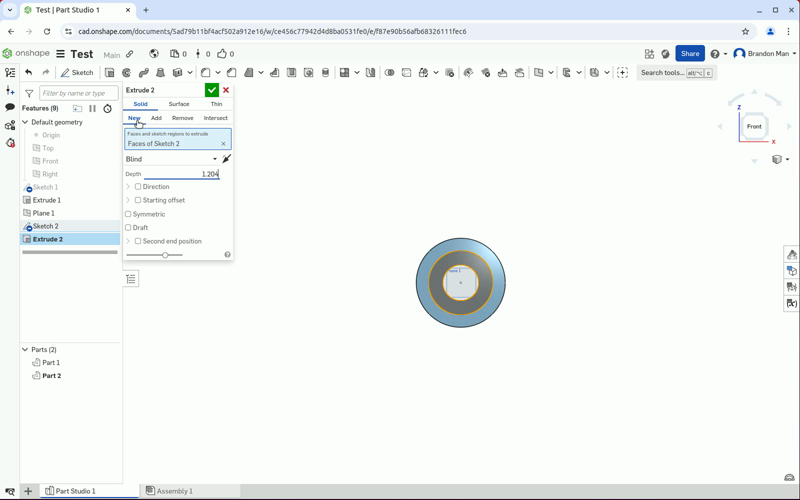
key(enter)
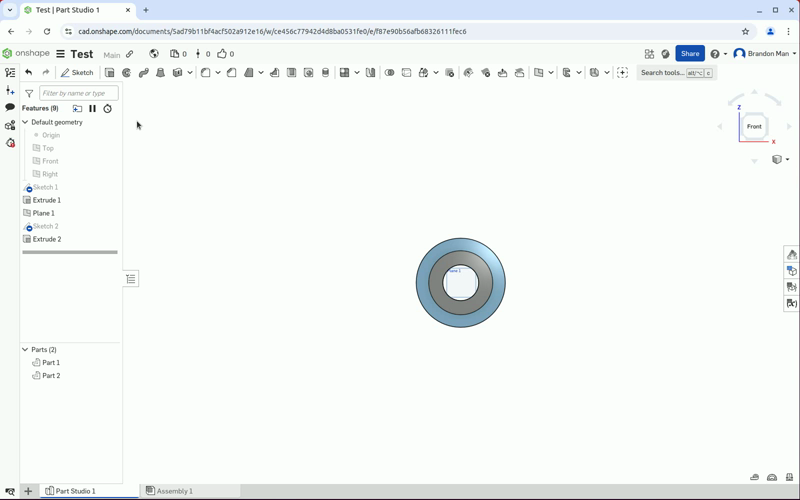
key(shift+h)
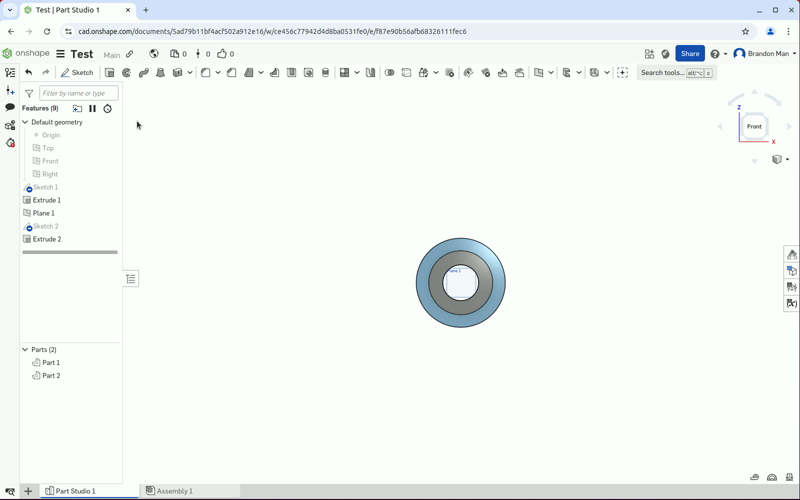
key(shift+h)
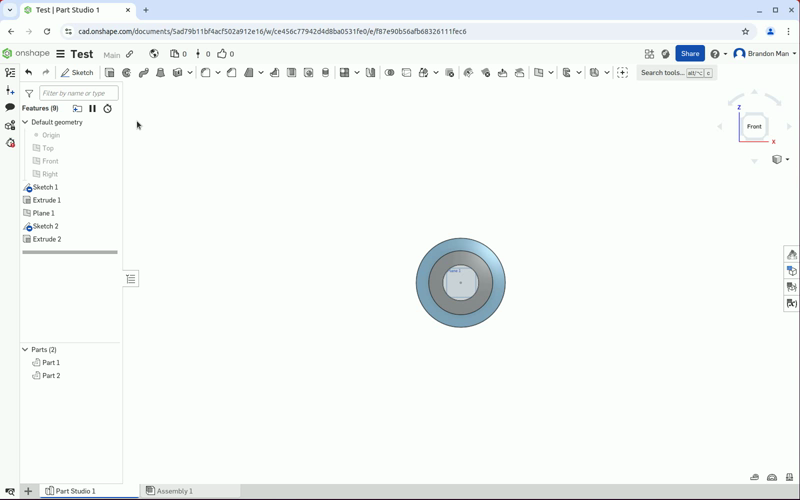
key(shift+7)
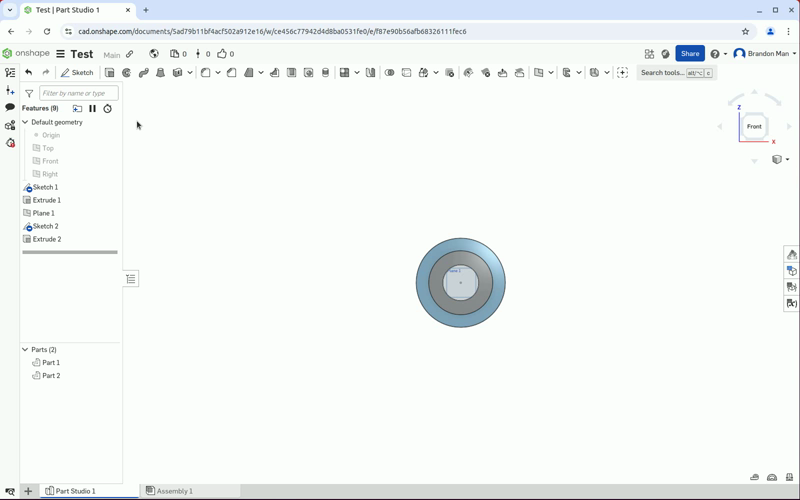
key(left, 2)
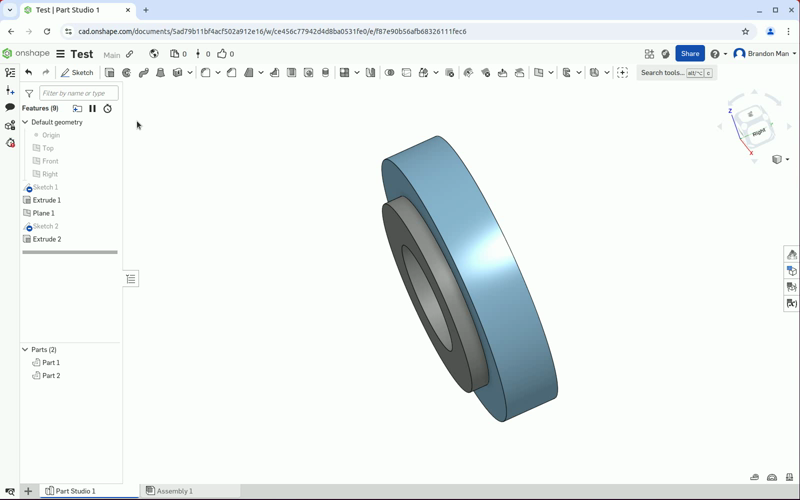
key(down, 2)
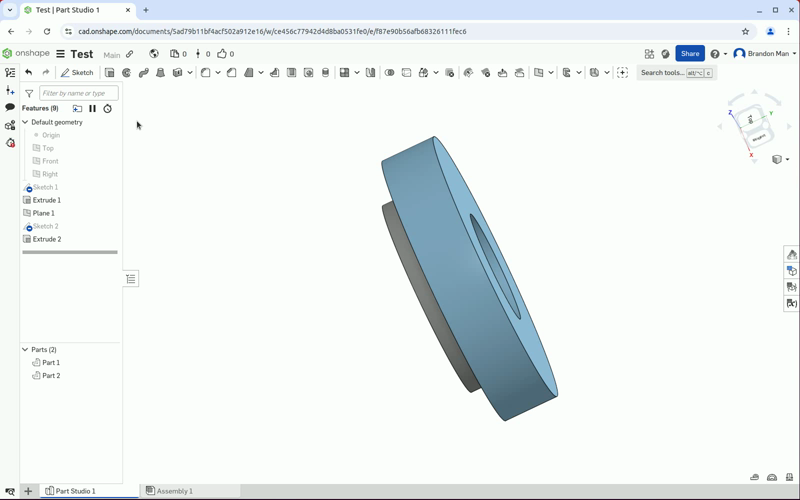
key(up, 2)
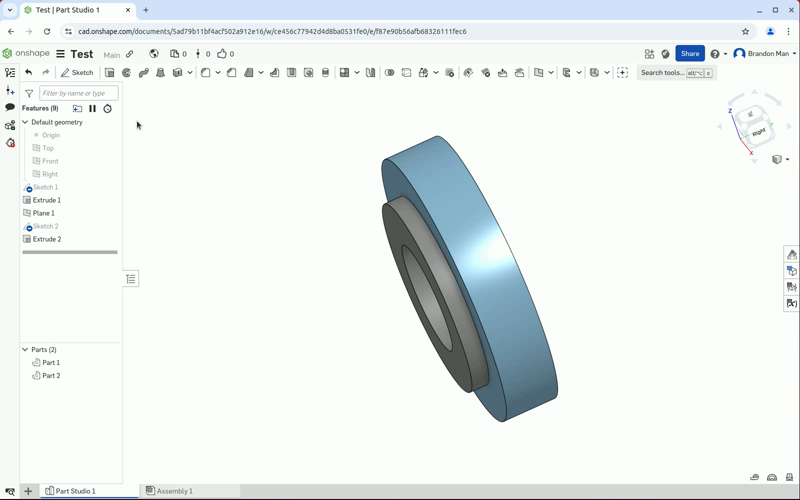
key(right, 2)
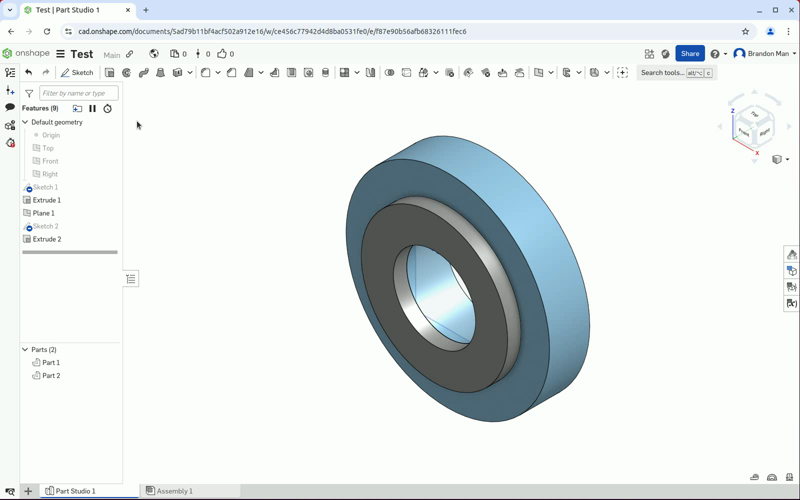
mouse_move(73, 189)
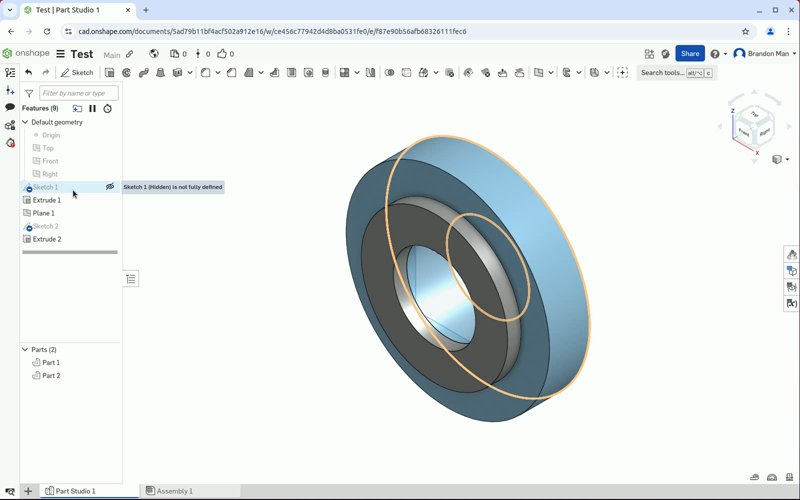
click(73, 189)